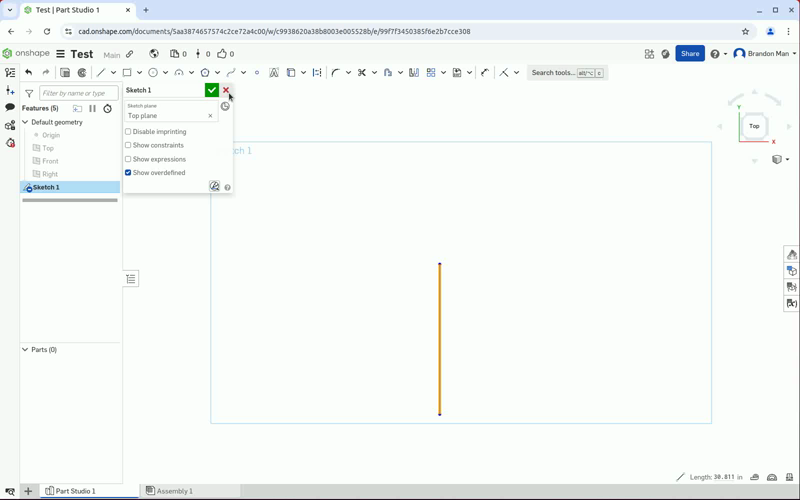
key(shift+h)
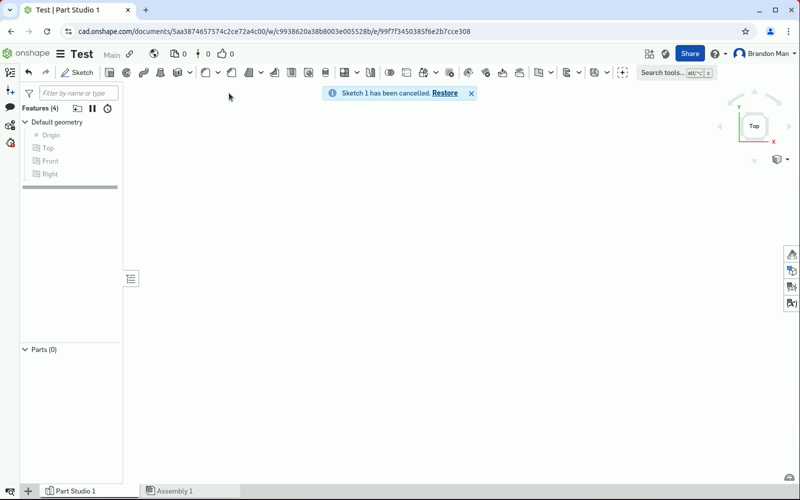
mouse_move(73, 352)
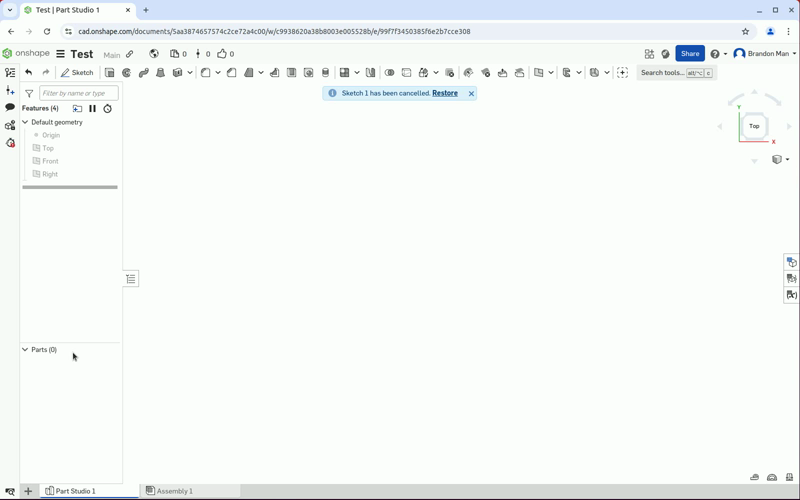
key(y)
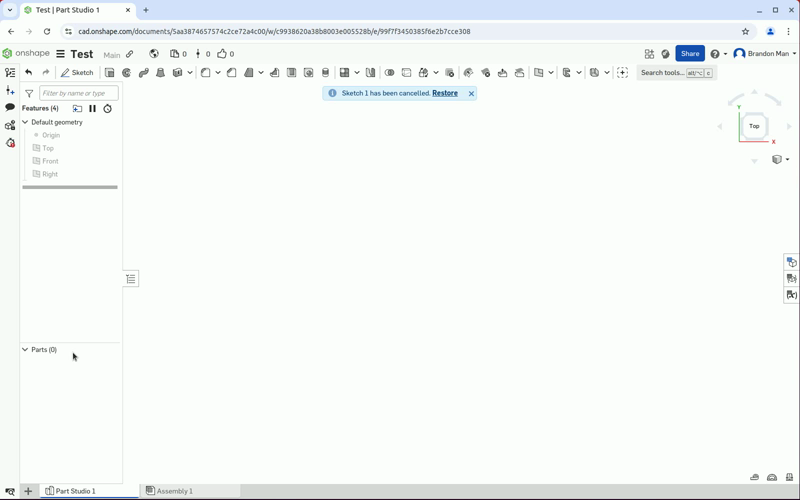
key(shift+p)
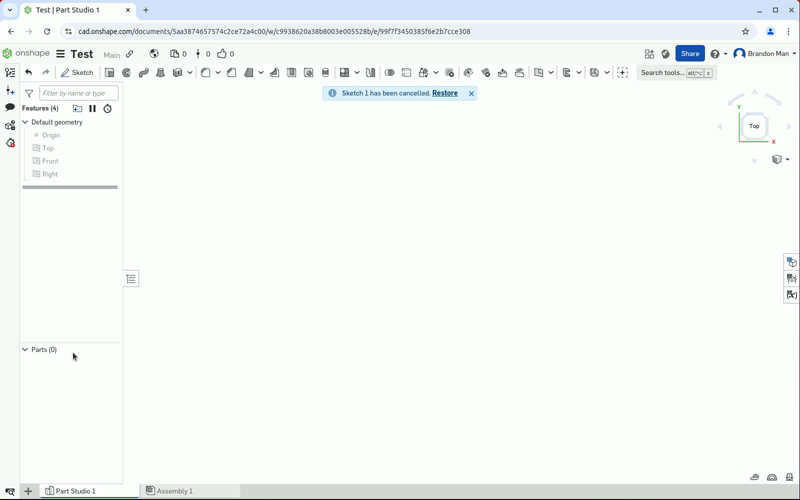
key(space)
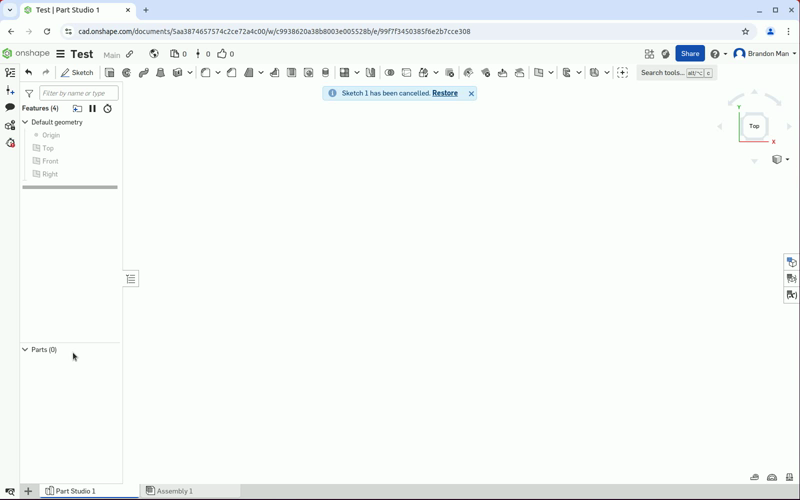
key_down(shift)
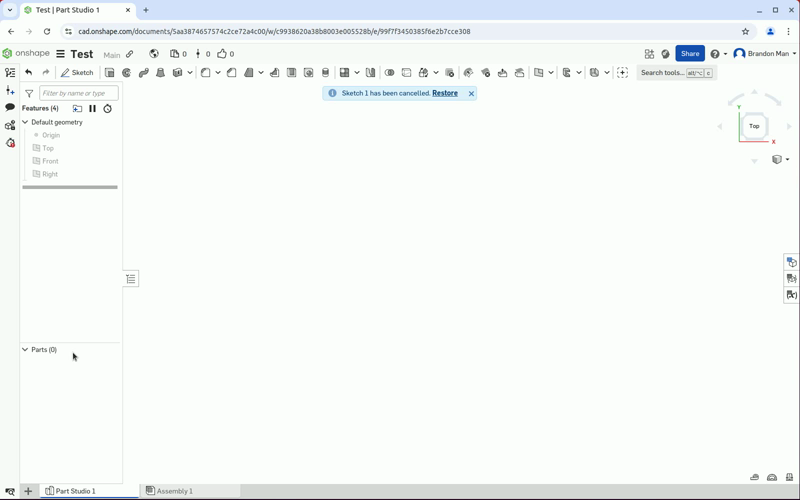
key(up)
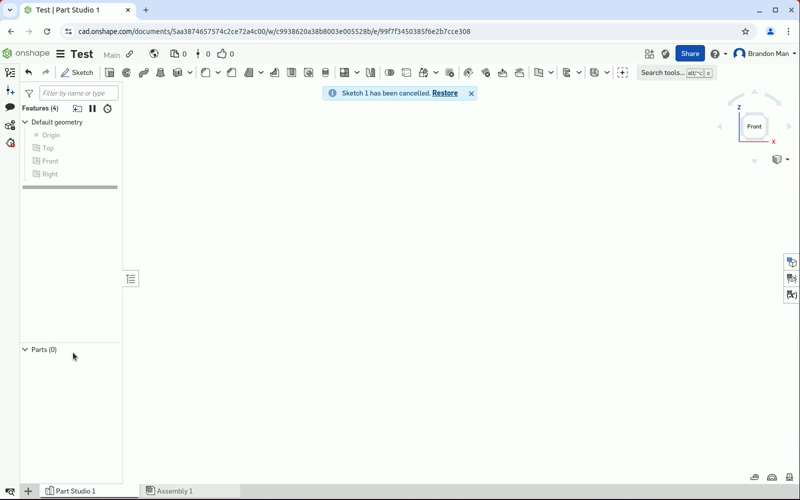
key_up(shift)
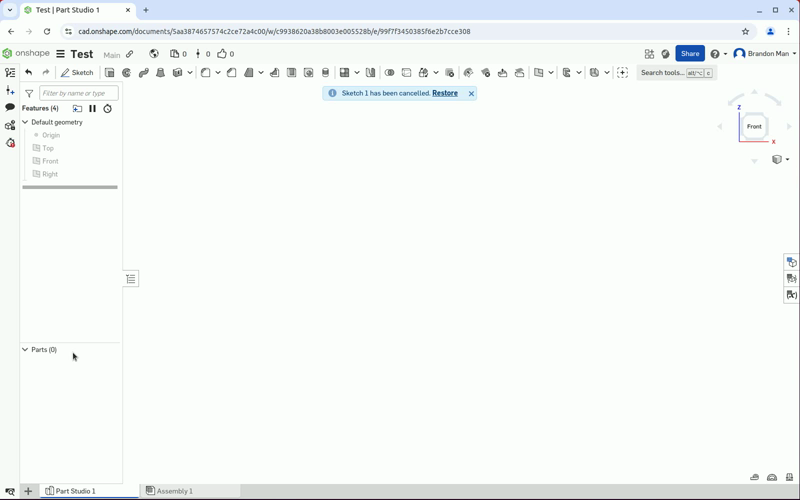
mouse_move(73, 352)
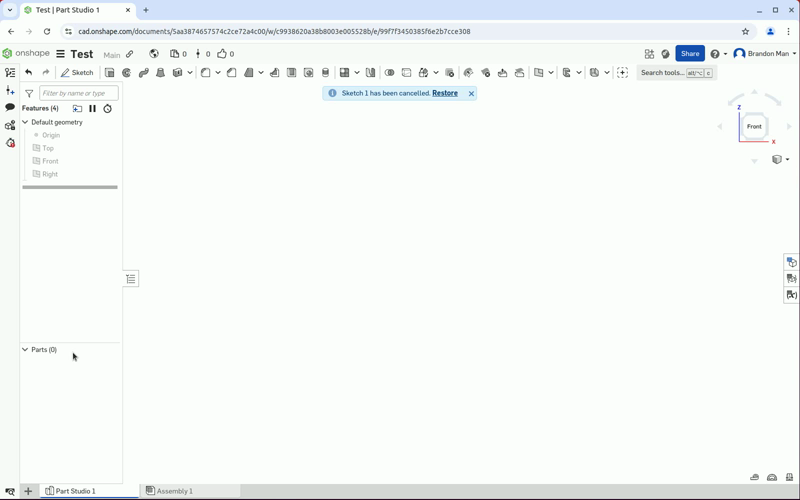
key(shift+y)
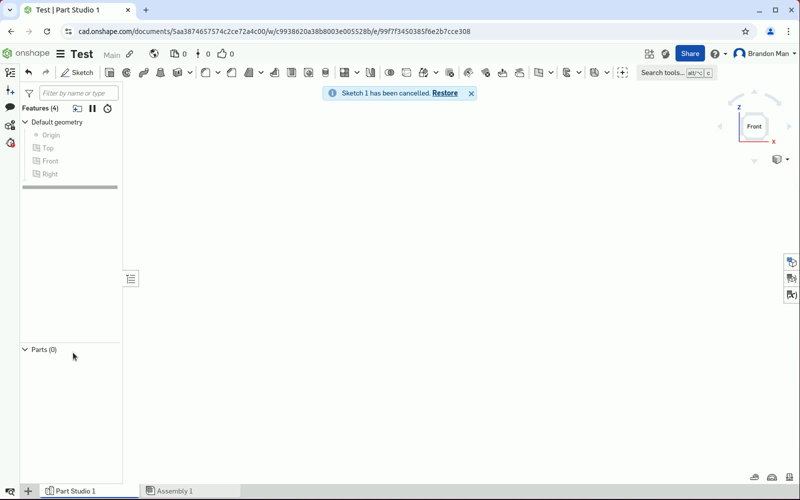
key(shift+s)
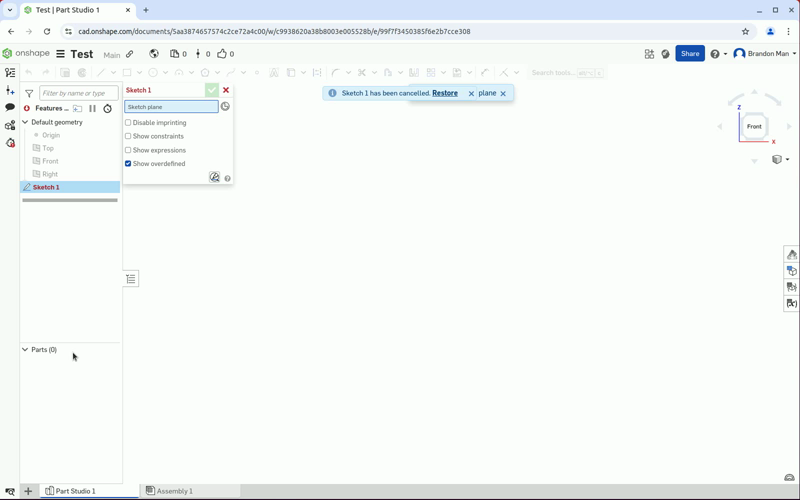
mouse_move(73, 163)
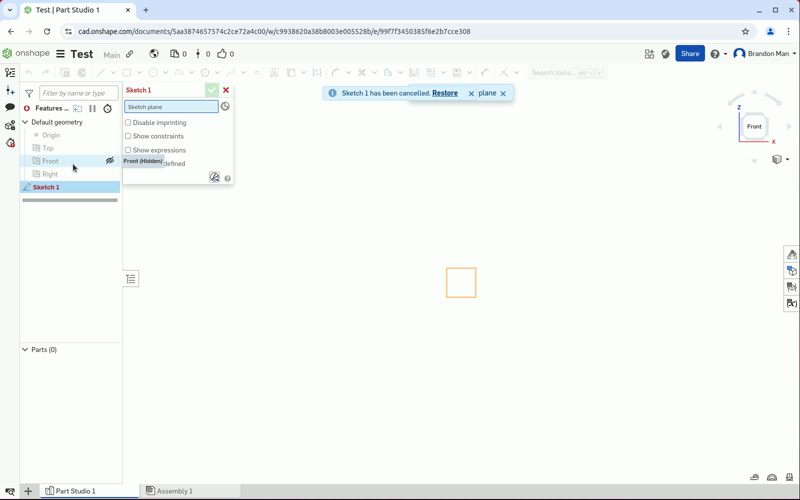
click(73, 163)
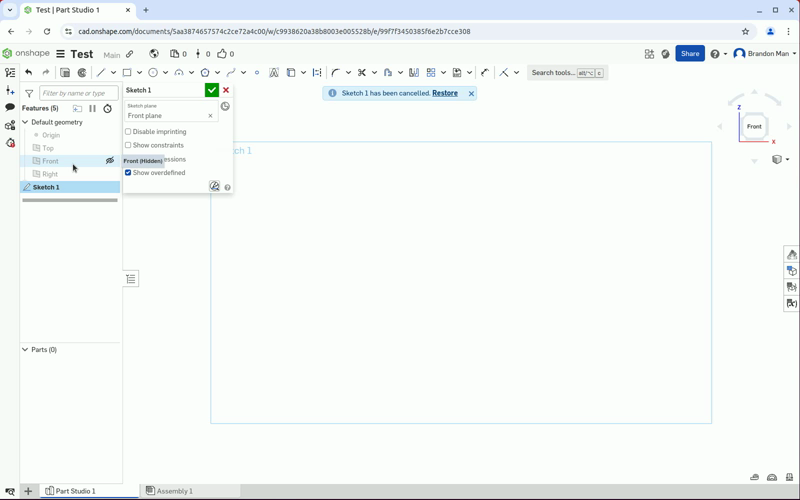
mouse_move(73, 352)
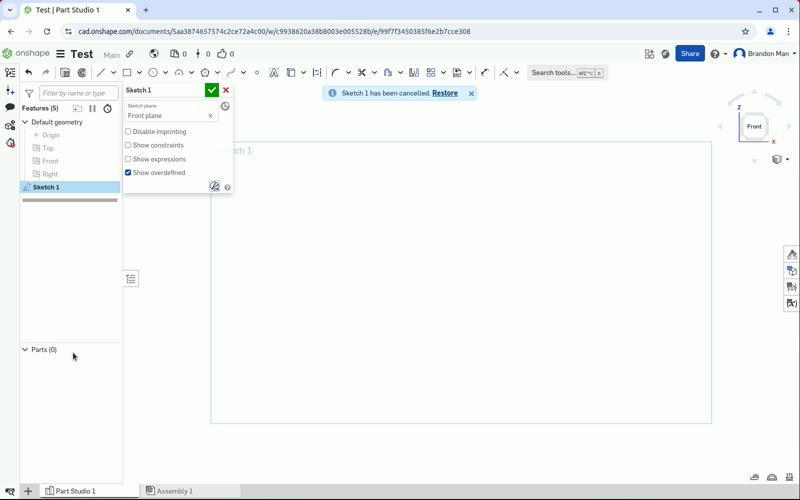
key(y)
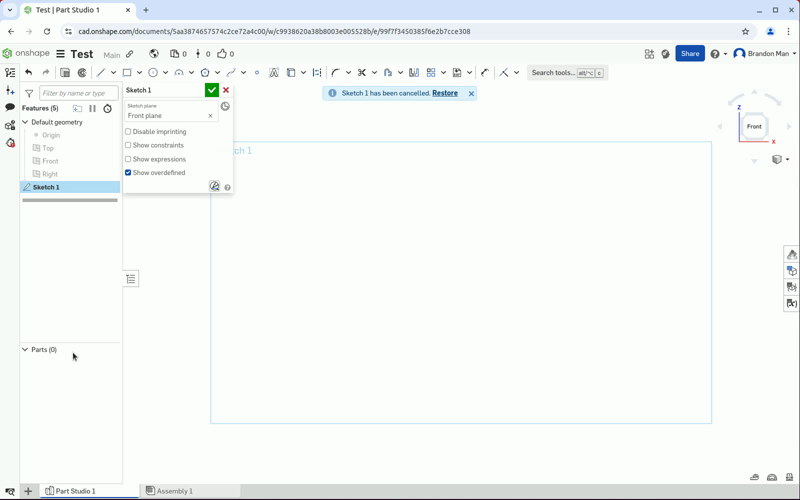
key(l)
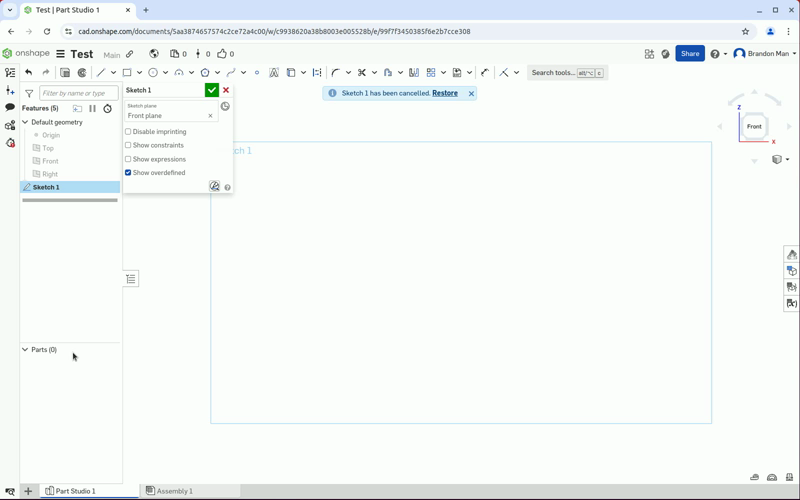
key_down(shift)
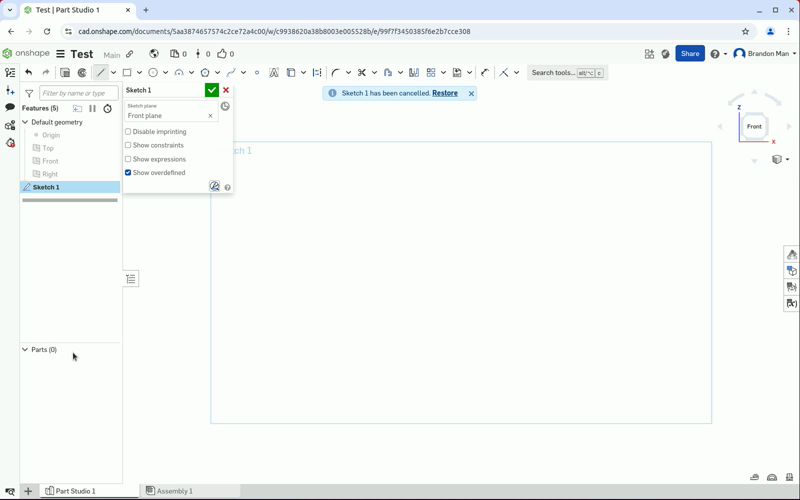
mouse_move(411, 282)
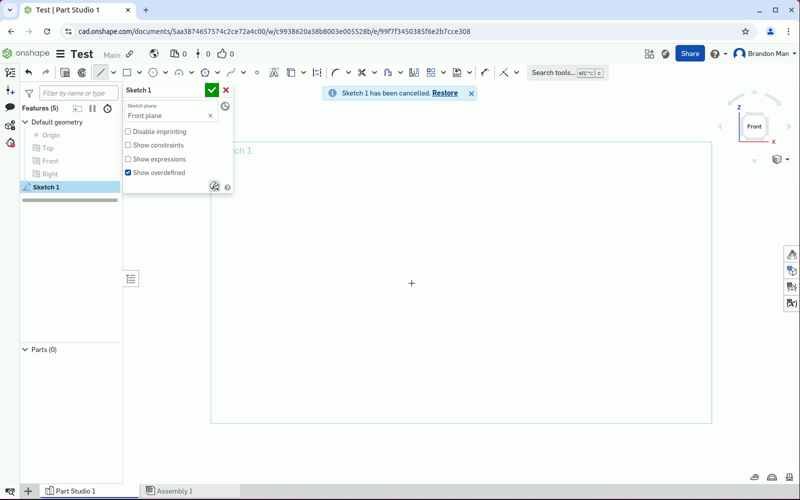
click(411, 282)
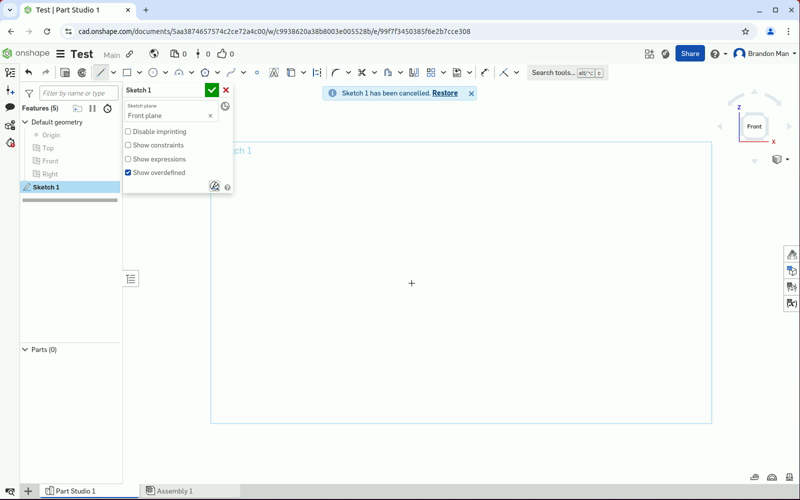
key_up(shift)
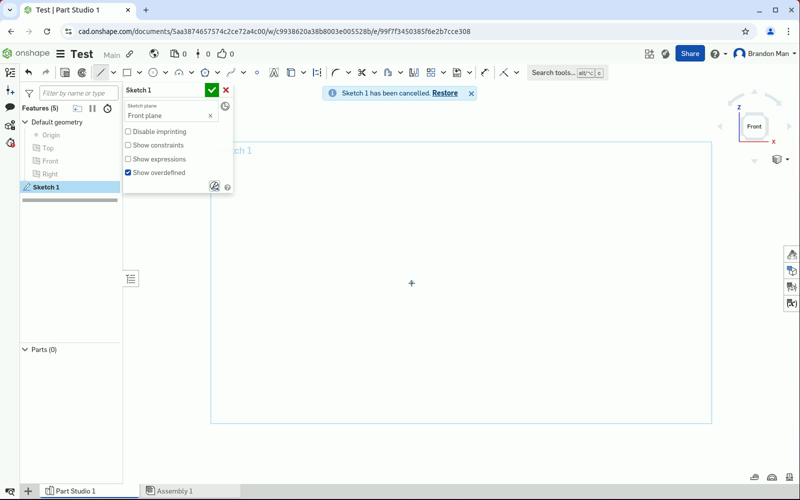
key_down(shift)
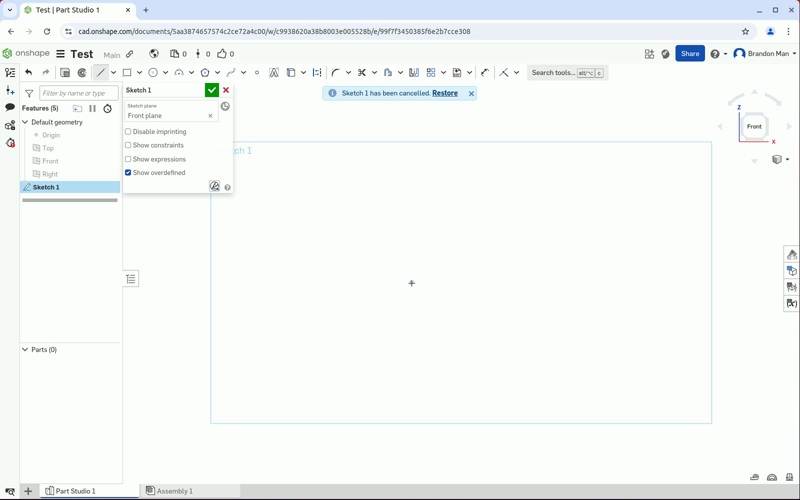
mouse_move(511, 282)
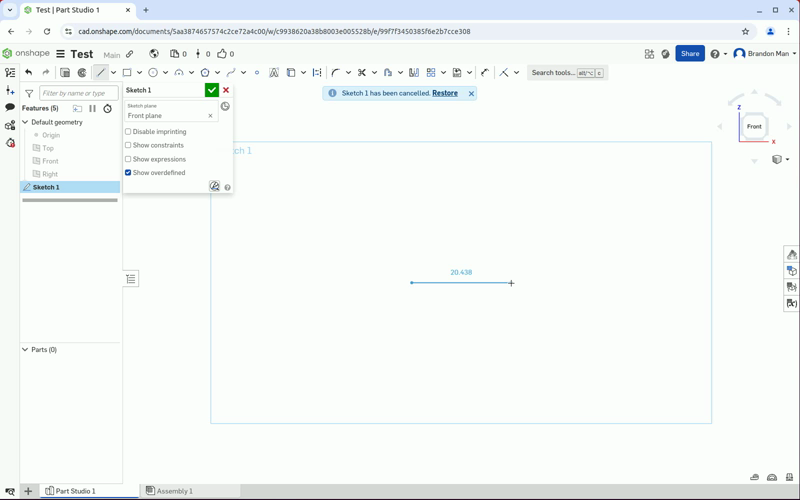
click(511, 282)
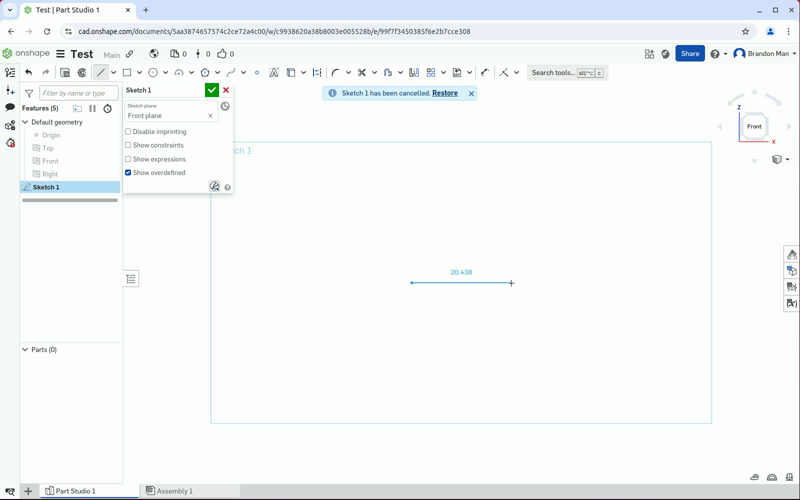
key_up(shift)
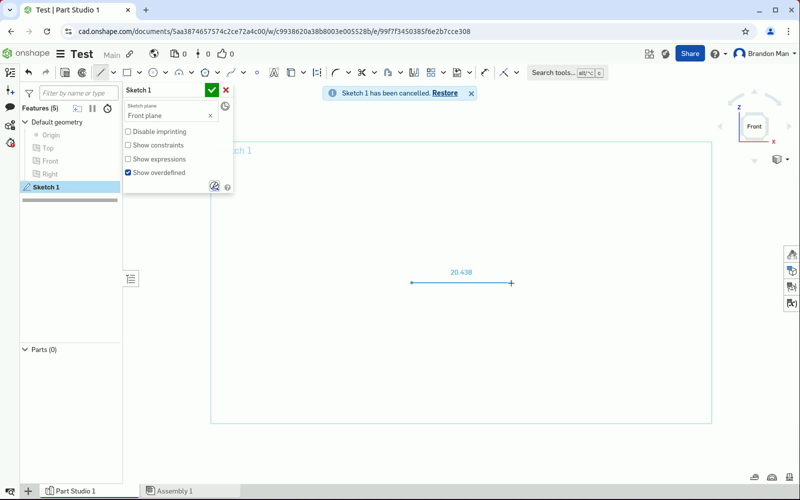
key_down(shift)
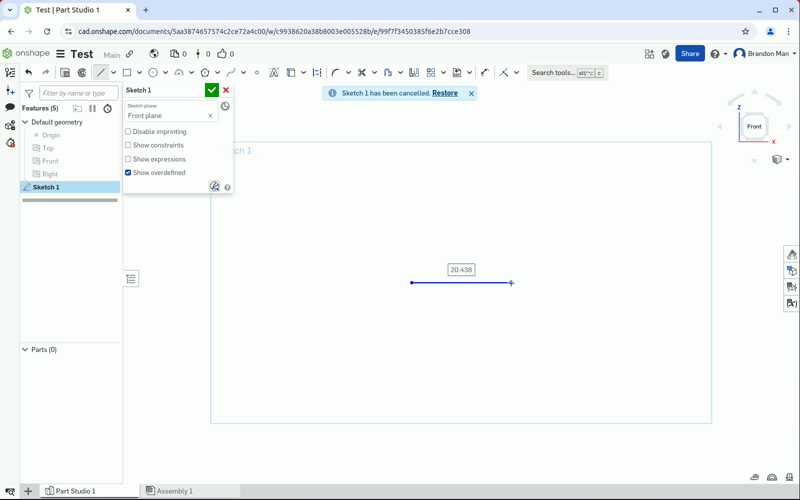
mouse_move(511, 170)
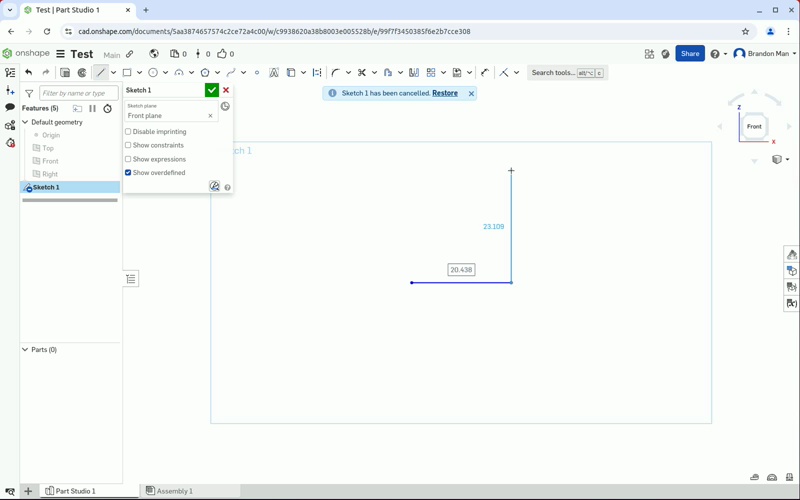
click(511, 170)
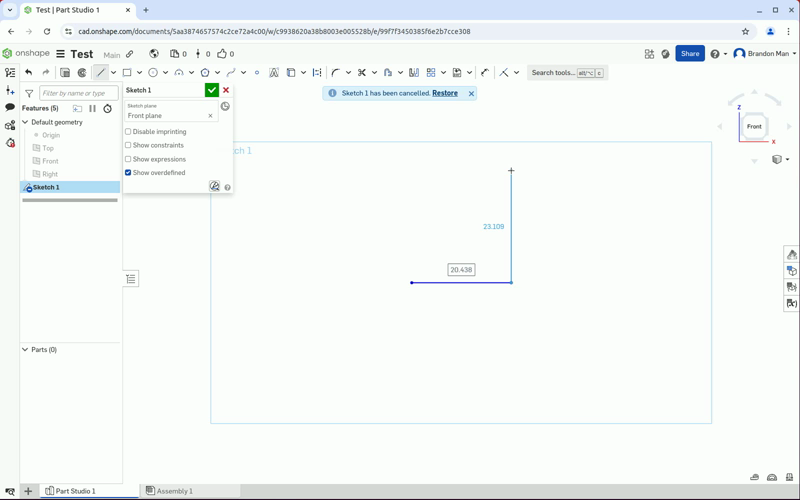
key_up(shift)
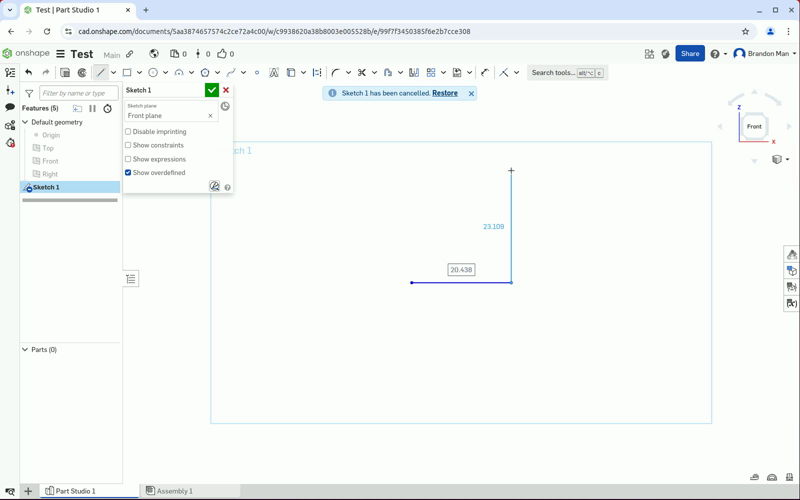
key_down(shift)
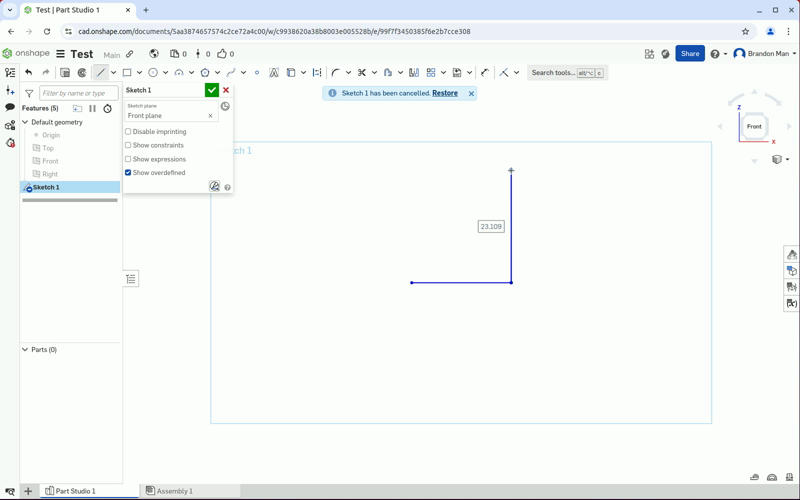
mouse_move(411, 170)
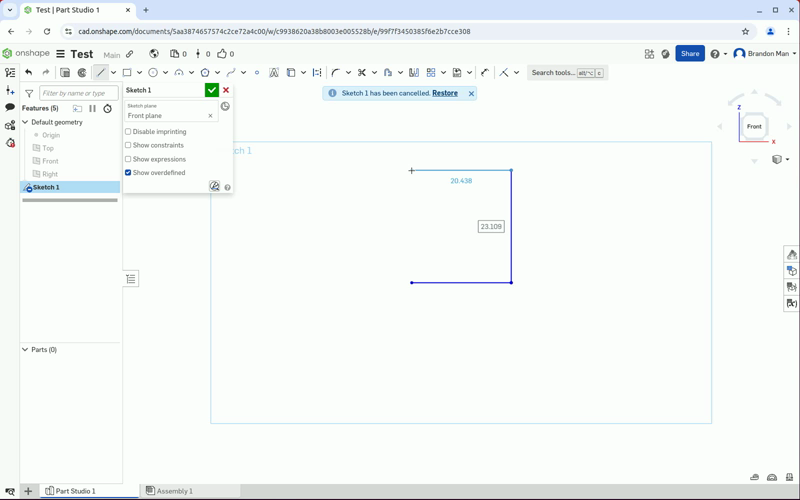
click(411, 170)
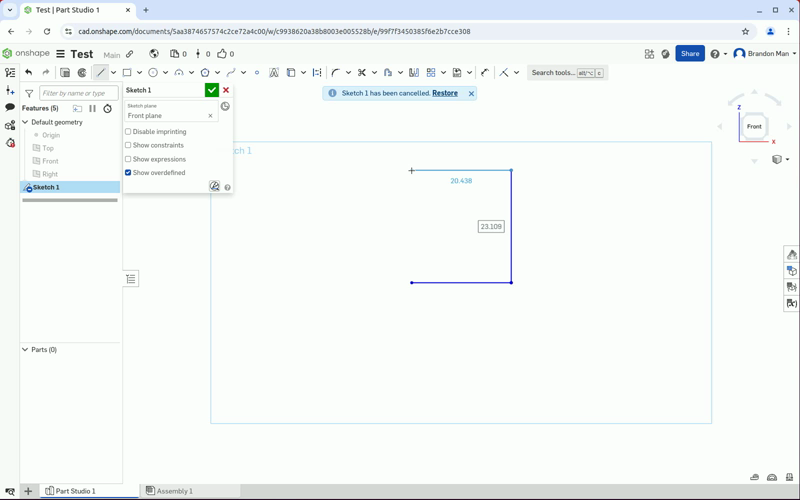
key_up(shift)
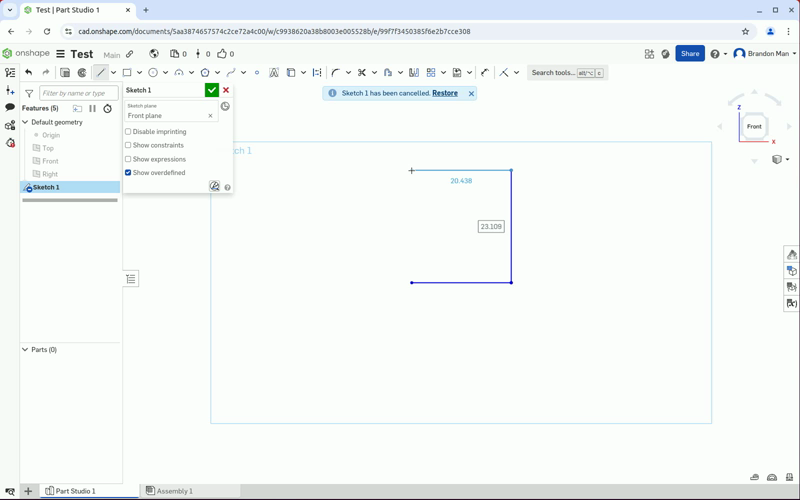
key_down(shift)
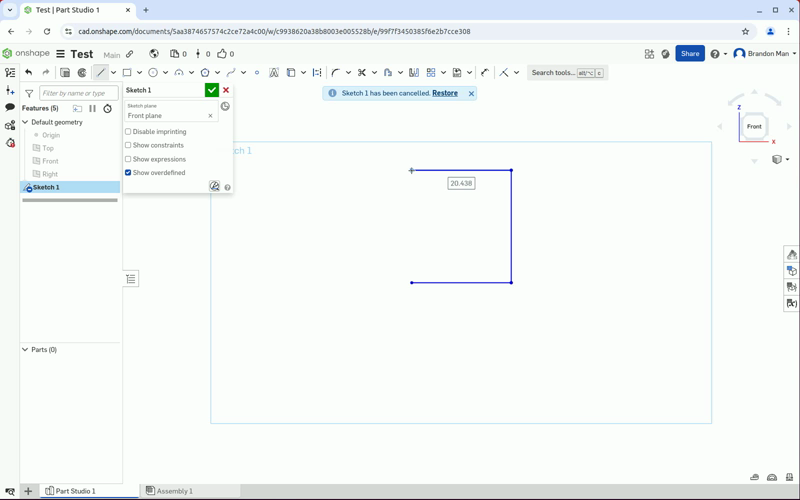
mouse_move(411, 282)
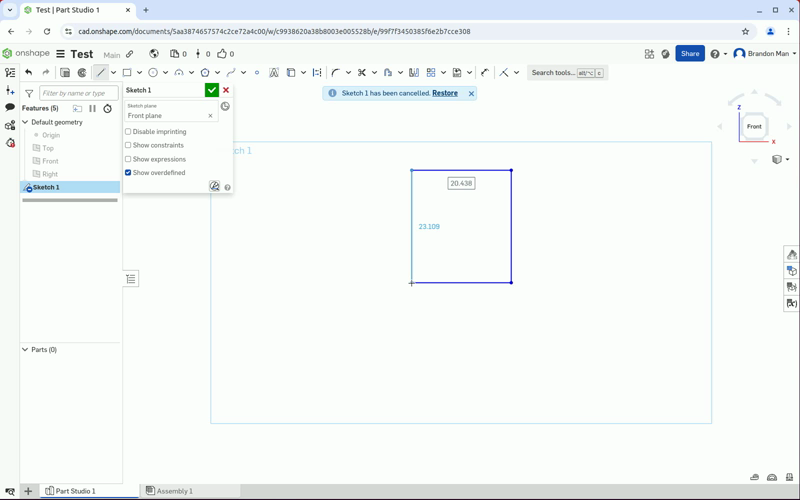
key_up(shift)
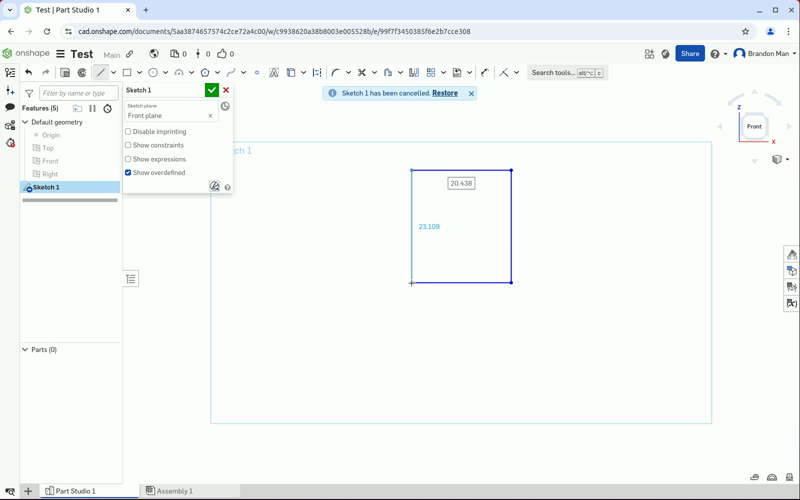
click(411, 282)
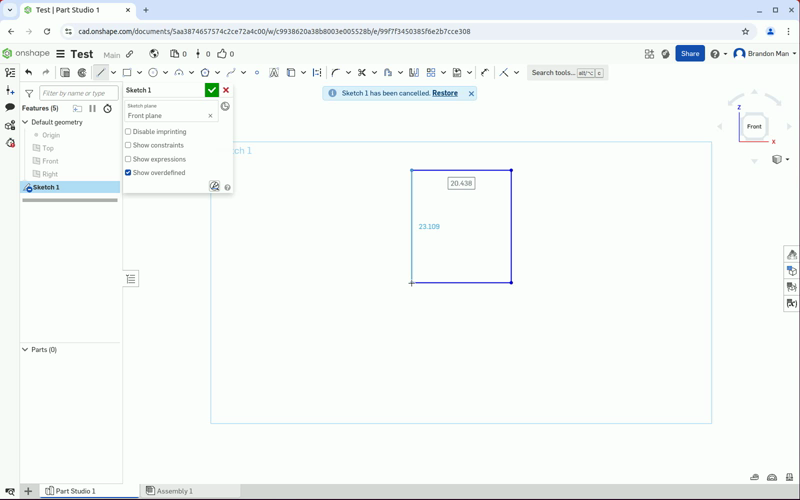
key(esc)
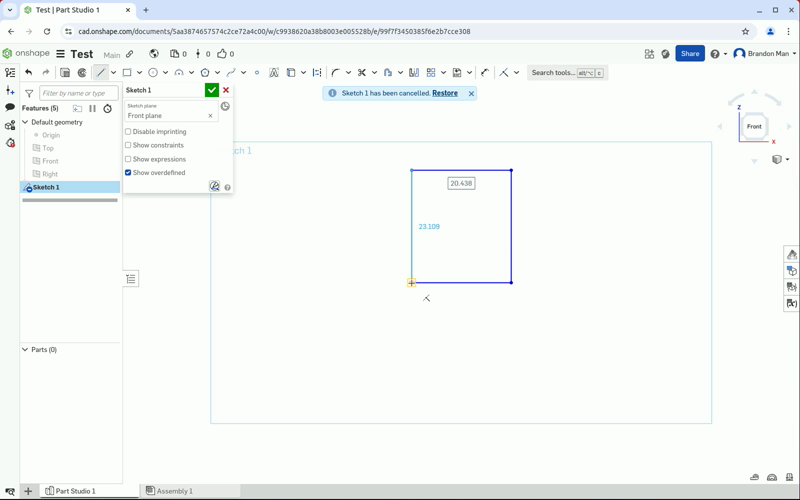
mouse_move(437, 183)
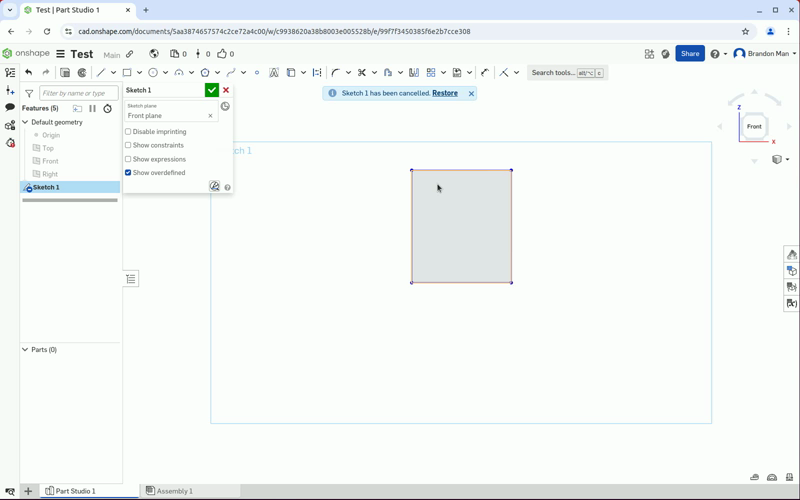
click(437, 183)
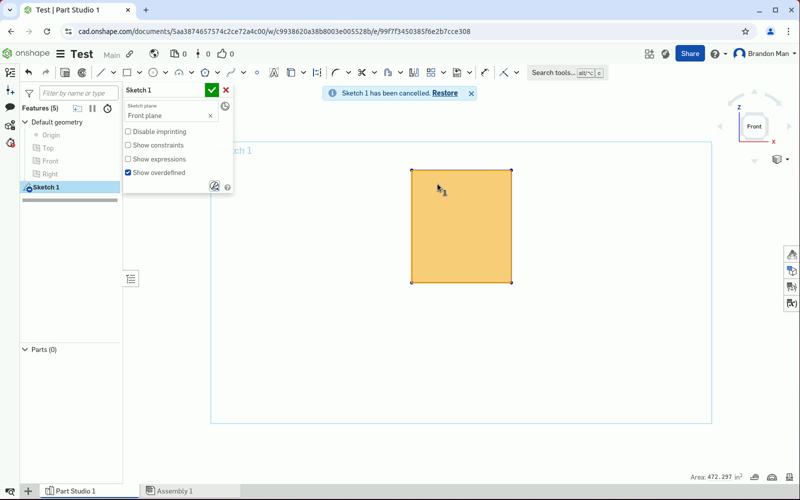
mouse_move(73, 352)
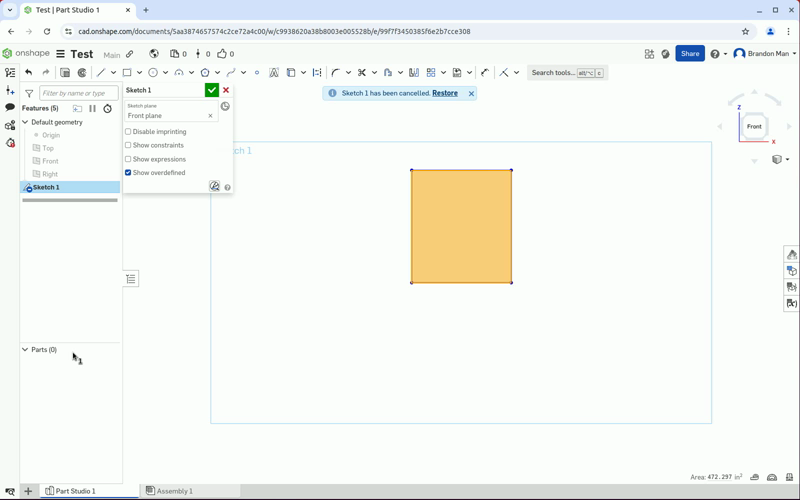
key(shift+y)
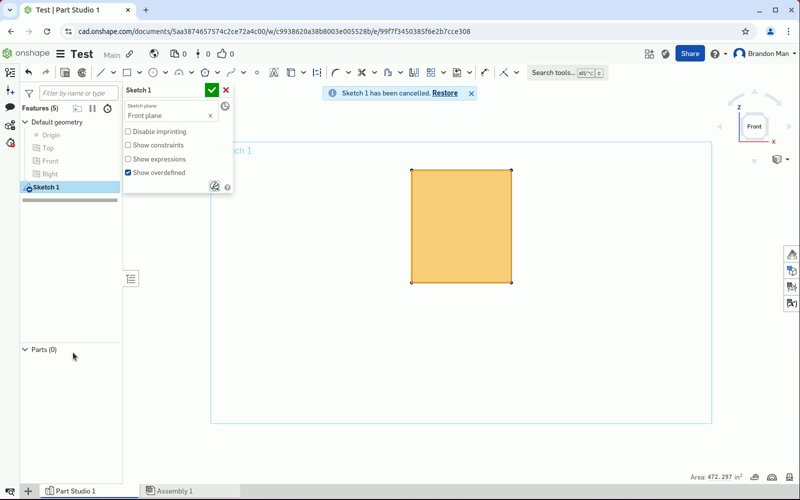
key(shift+e)
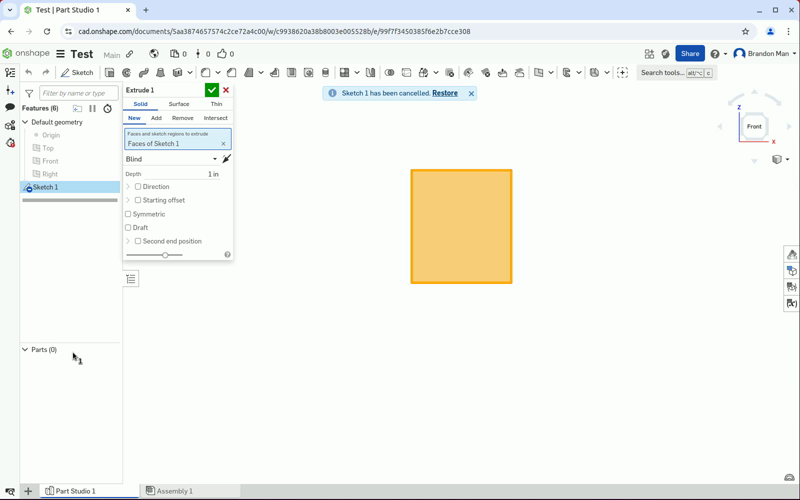
mouse_move(143, 106)
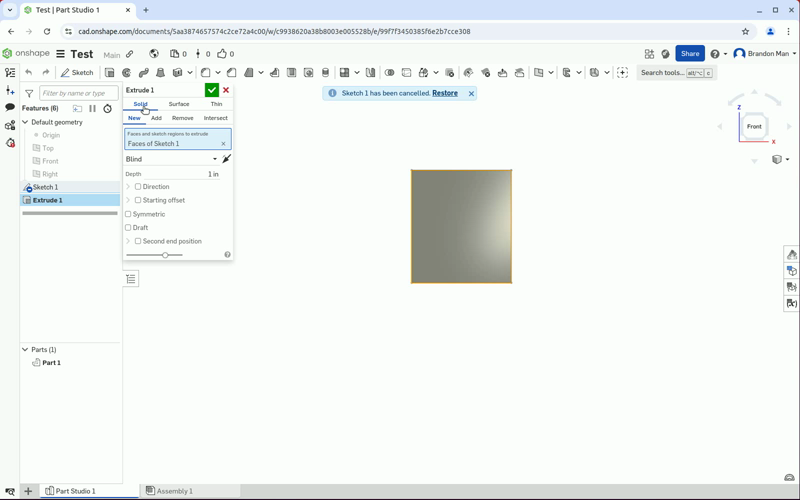
click(143, 106)
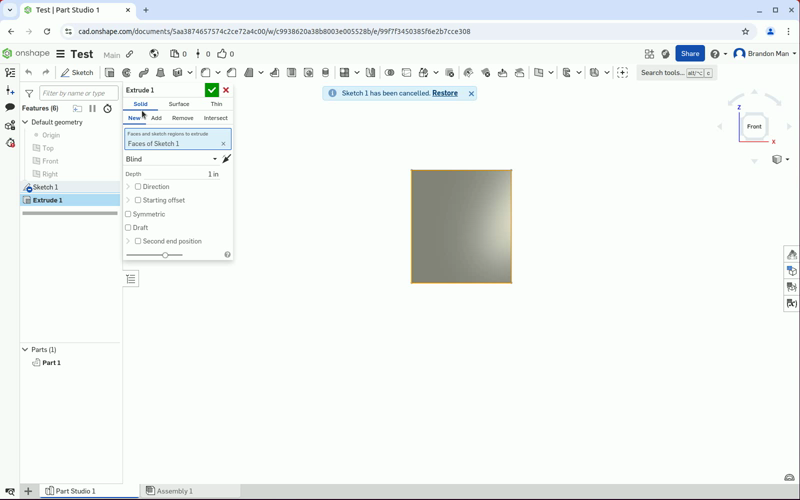
mouse_move(137, 120)
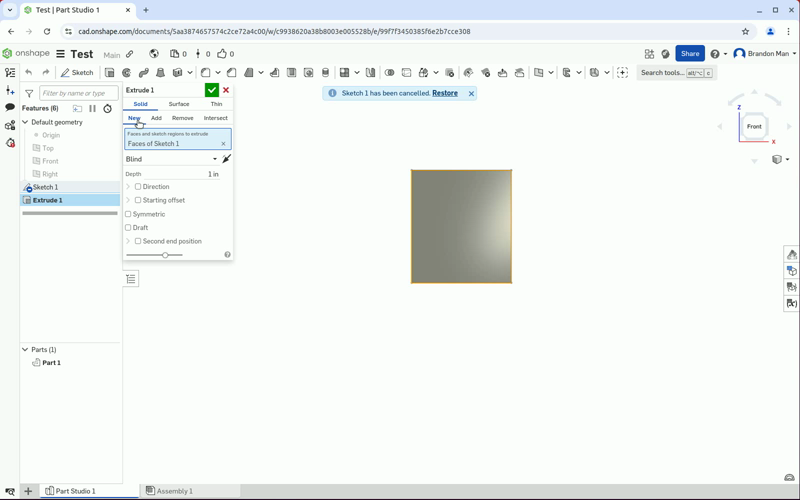
click(137, 120)
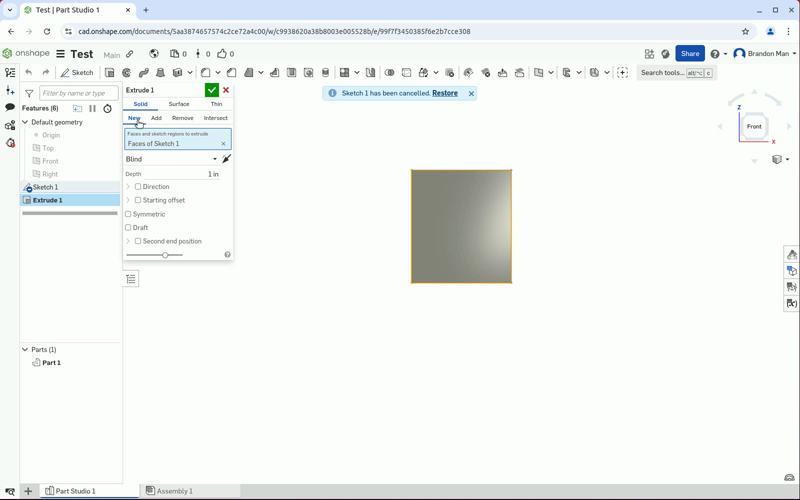
key(tab, 4)
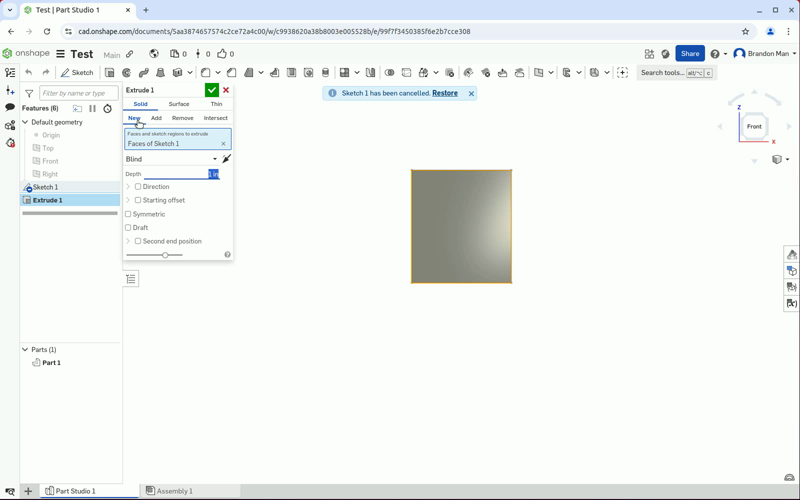
text(-11.073)
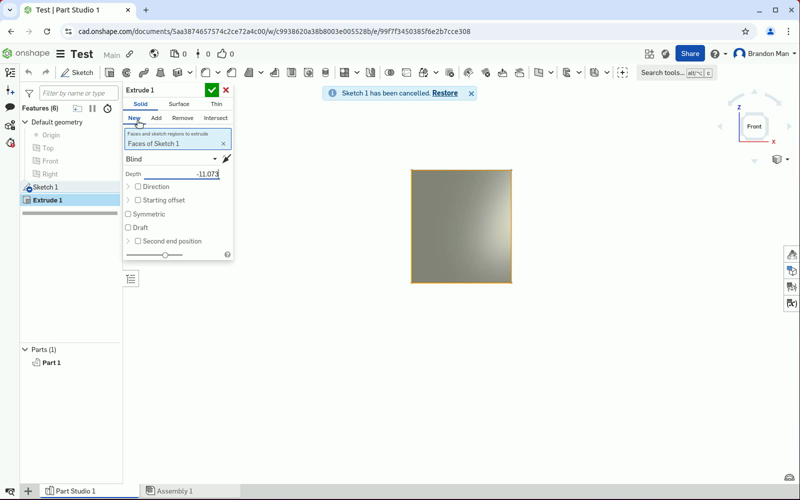
key(enter)
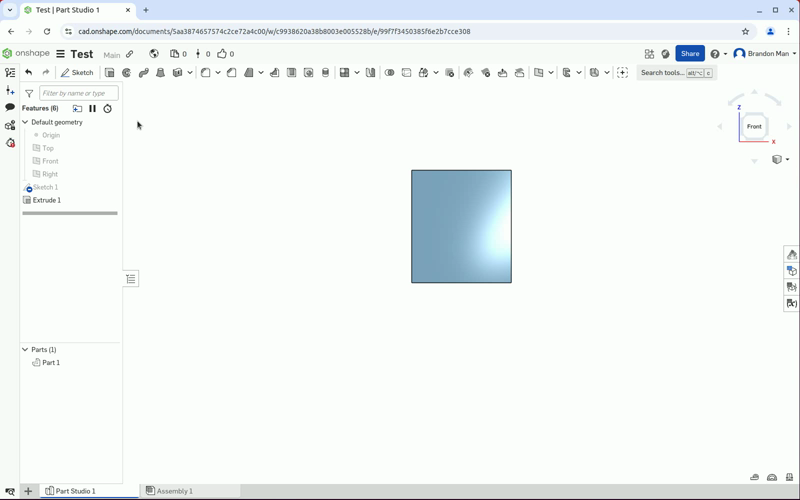
key(shift+h)
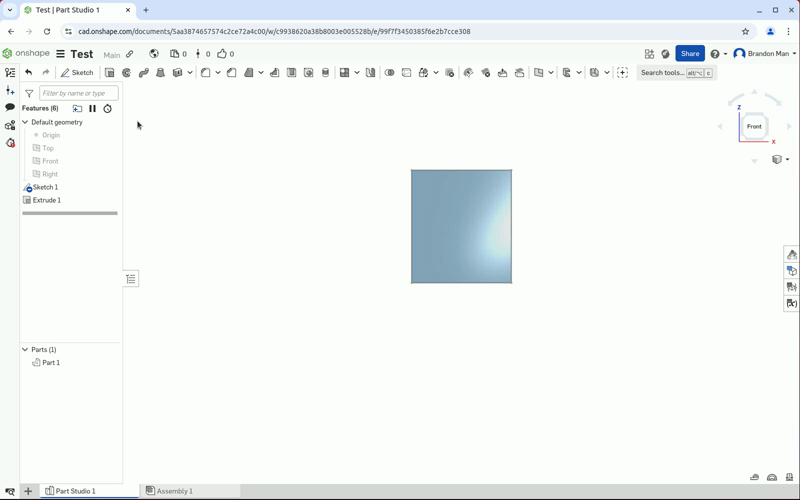
key(shift+h)
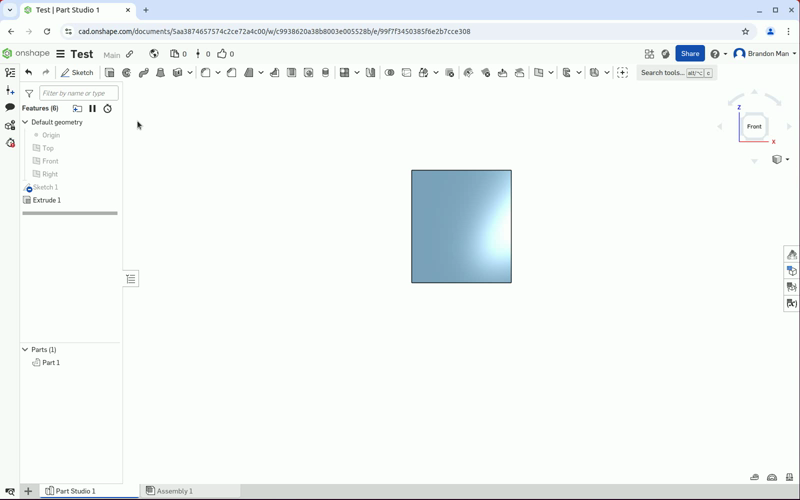
mouse_move(73, 189)
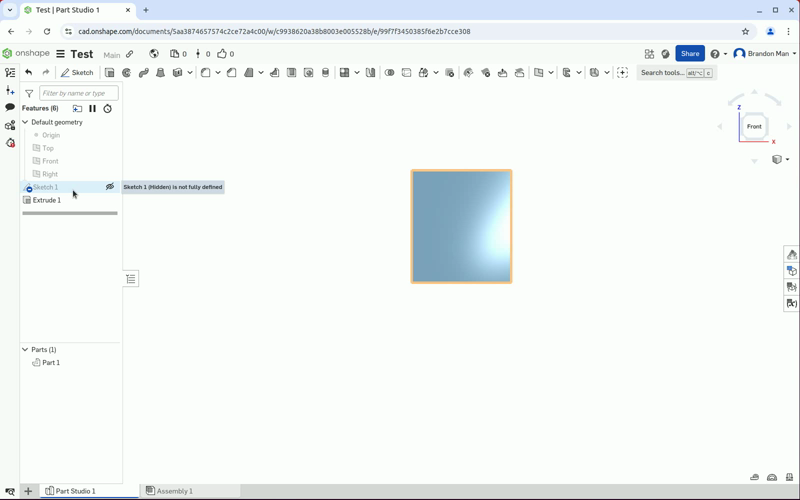
click(73, 189)
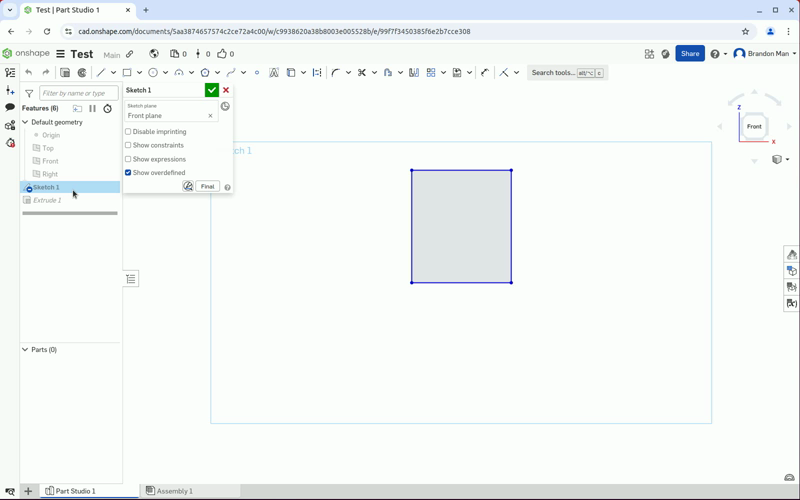
mouse_move(229, 92)
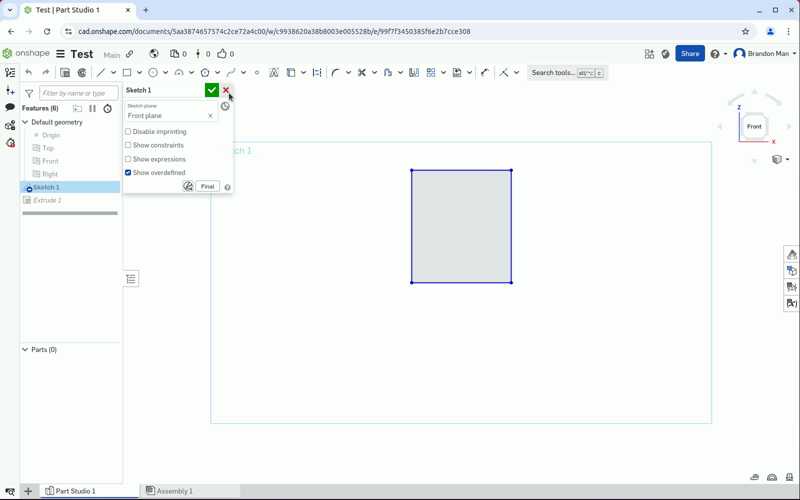
click(229, 92)
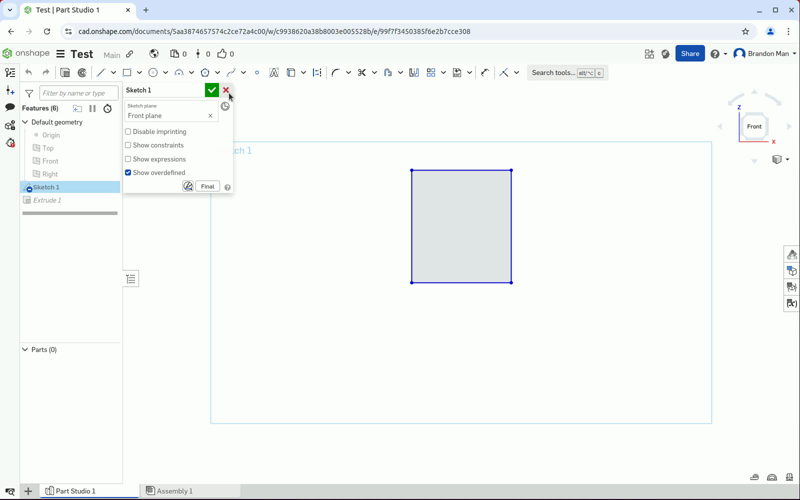
key(shift+s)
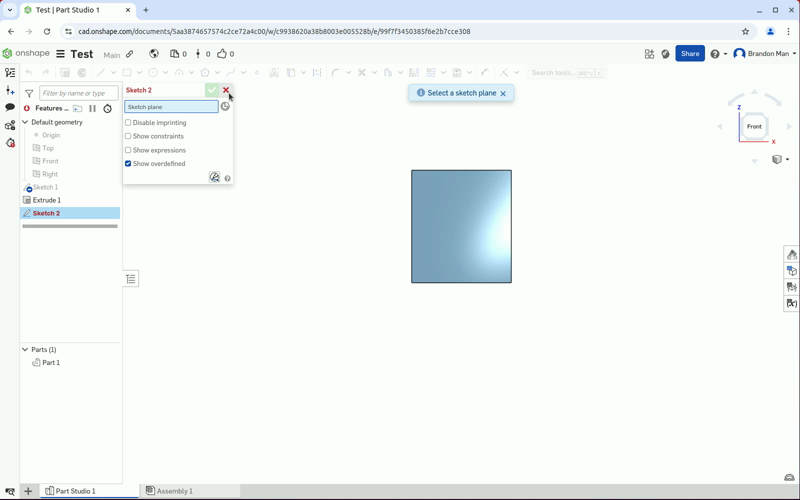
mouse_move(73, 163)
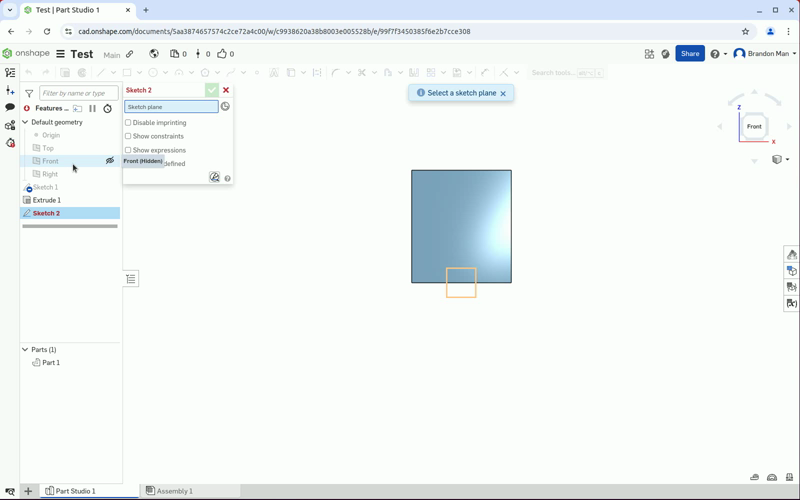
click(73, 163)
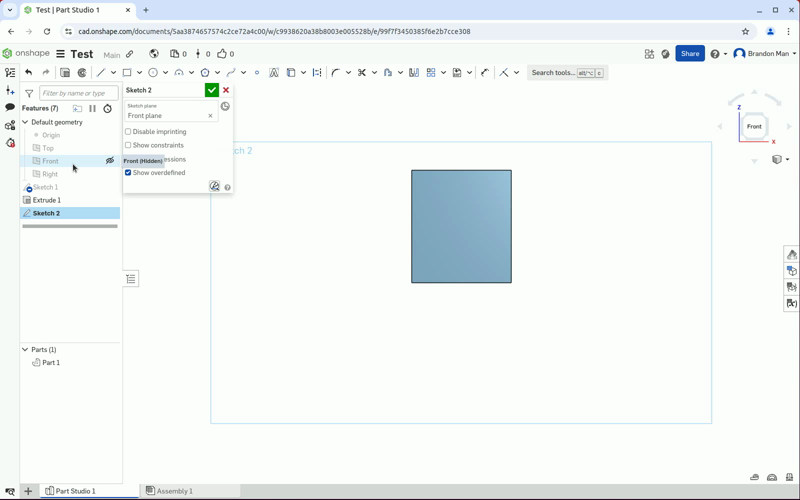
mouse_move(73, 352)
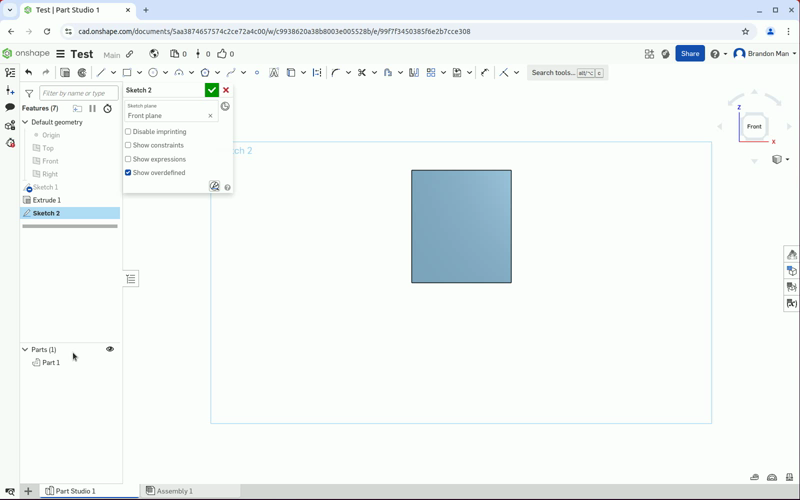
key(y)
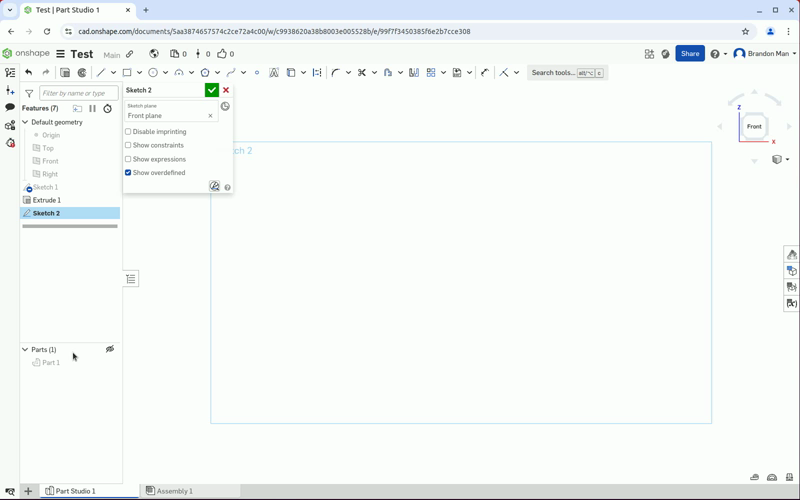
key(l)
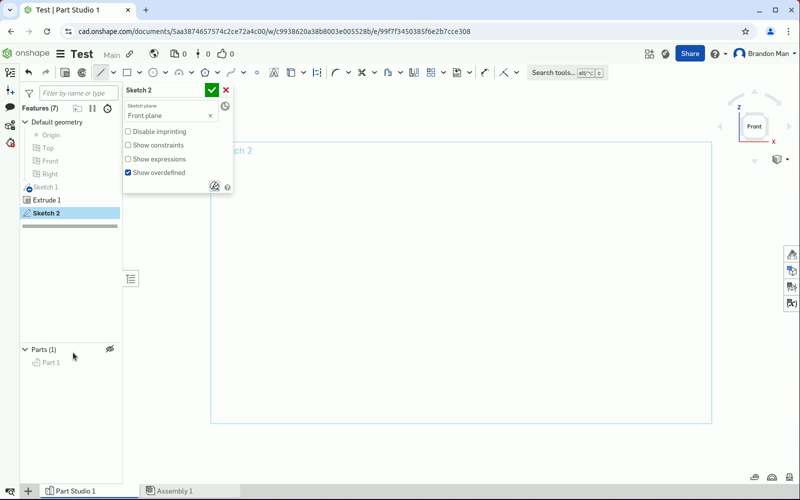
key_down(shift)
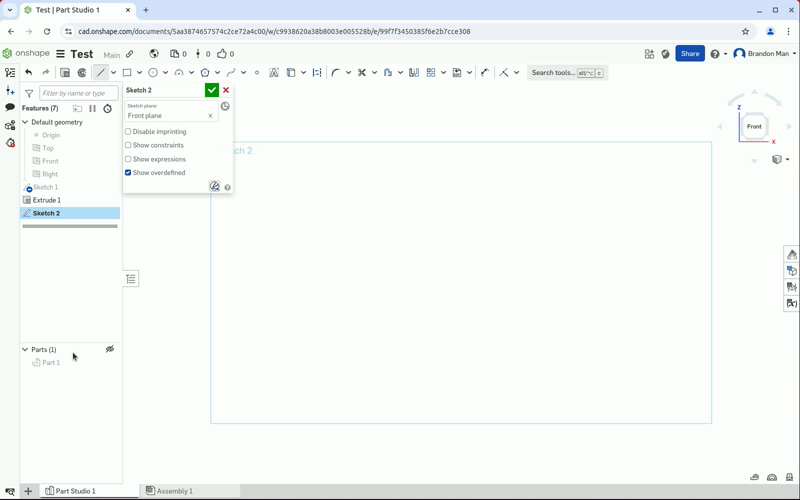
mouse_move(420, 268)
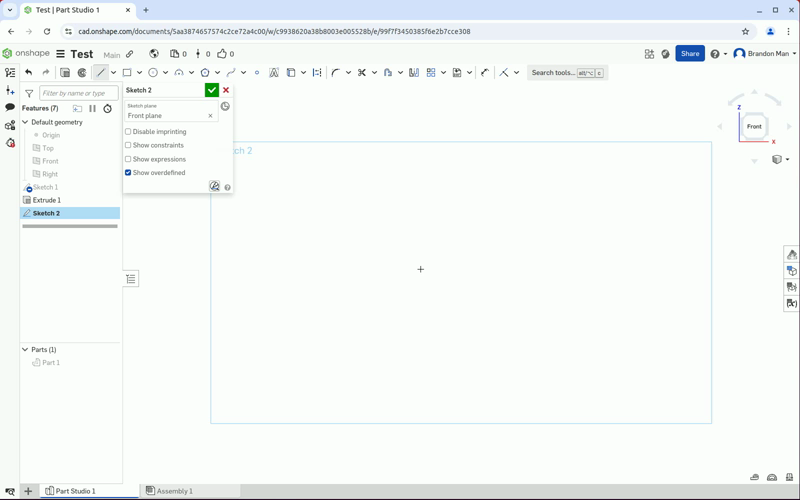
click(420, 268)
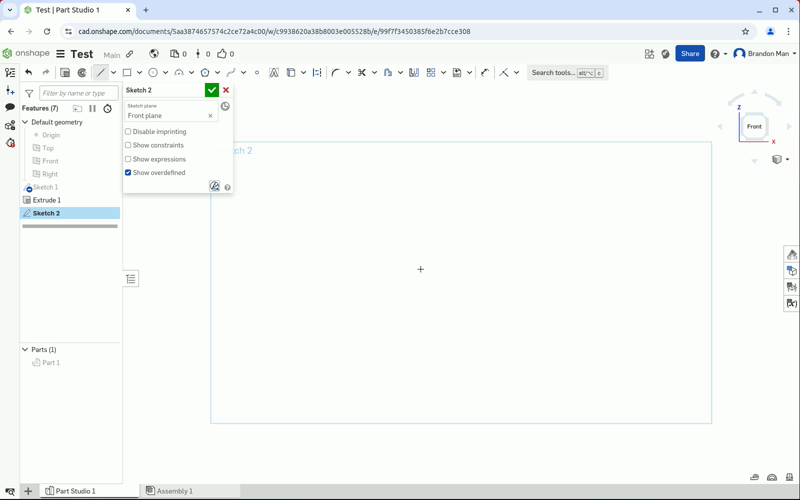
key_up(shift)
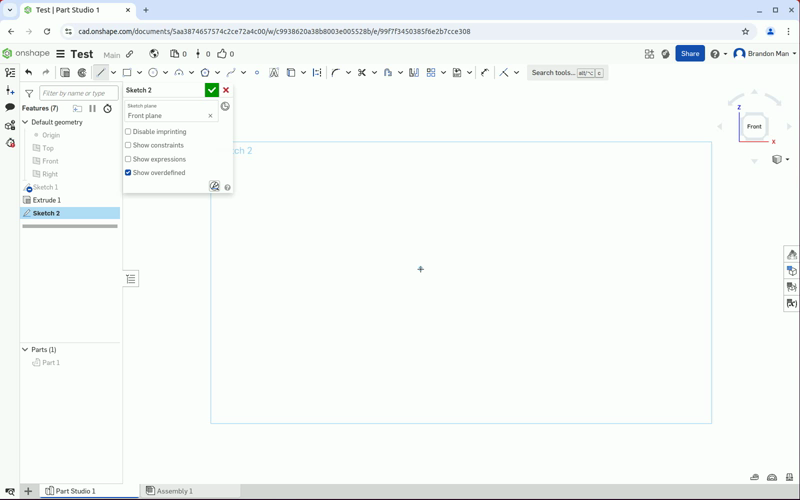
key_down(shift)
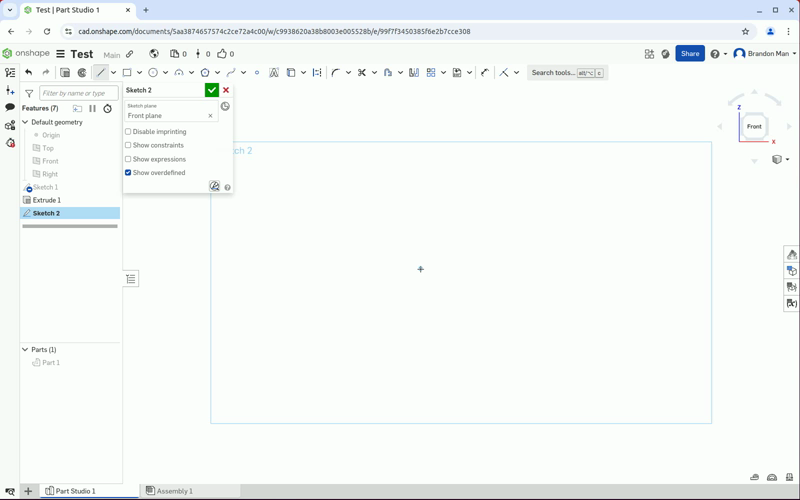
mouse_move(500, 268)
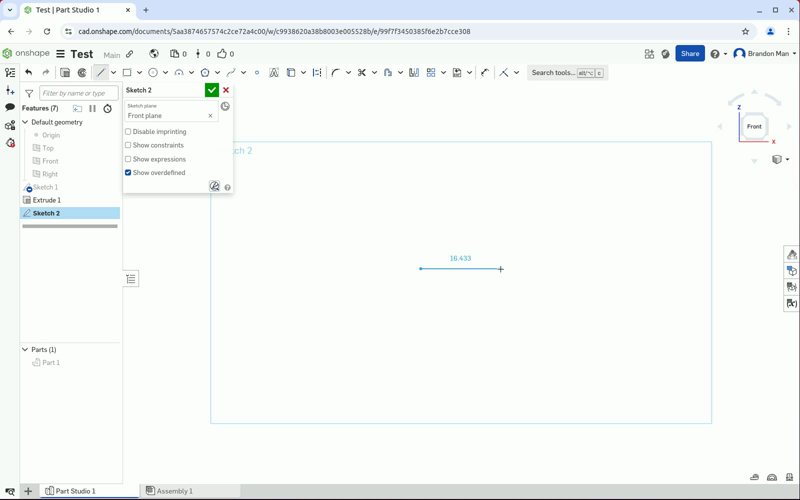
click(500, 268)
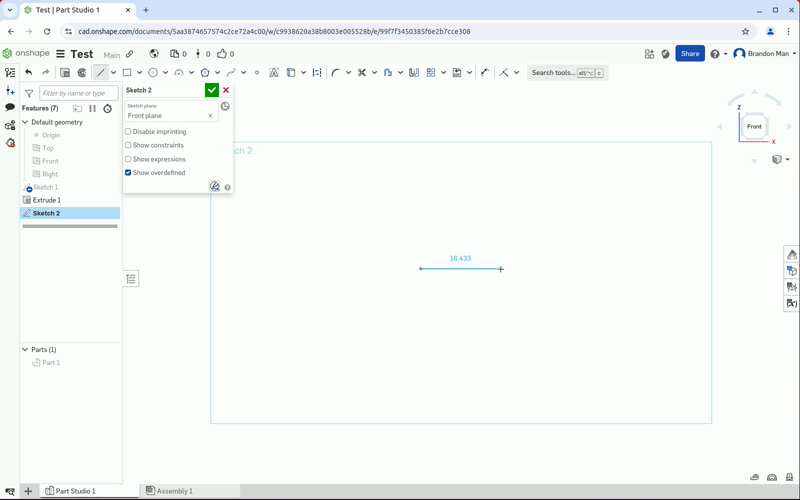
key_up(shift)
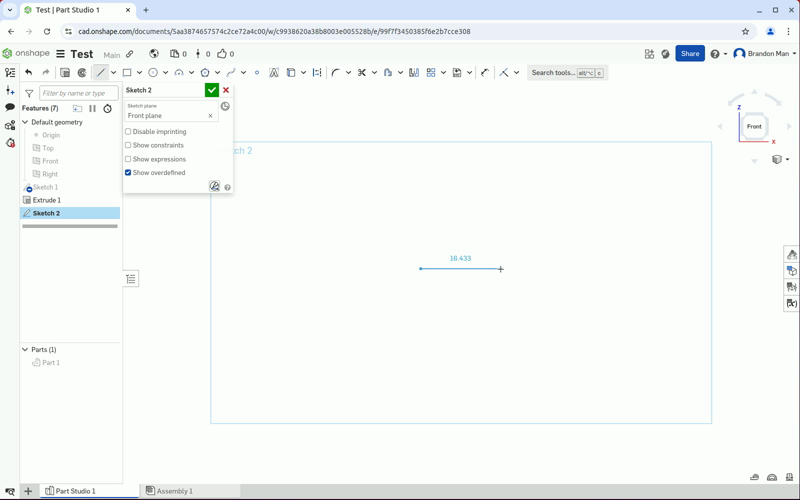
key_down(shift)
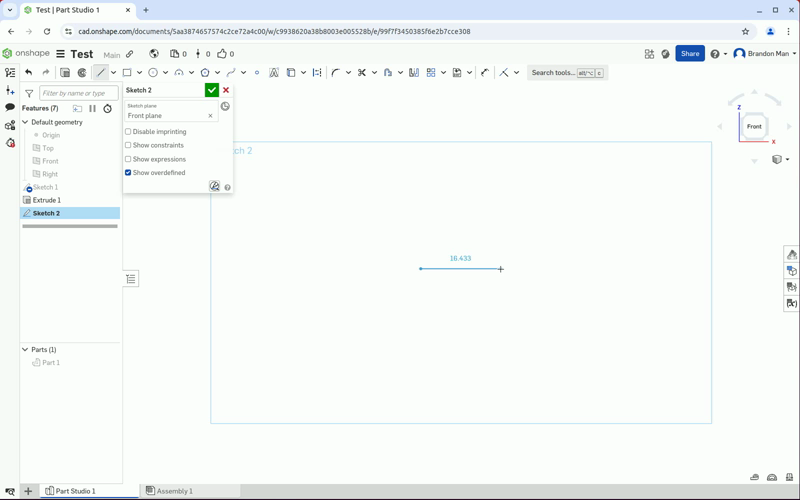
mouse_move(500, 170)
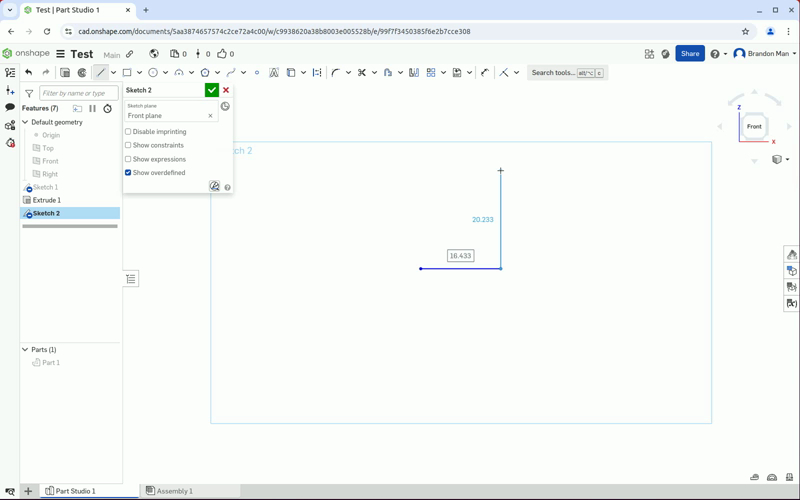
click(500, 170)
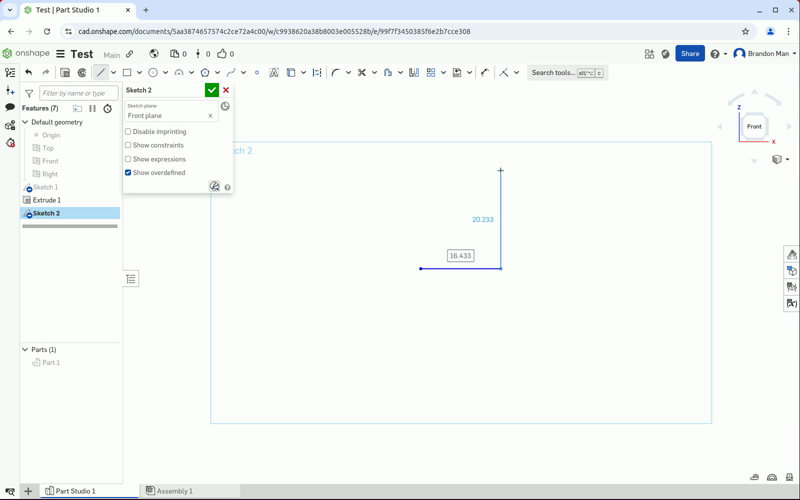
key_up(shift)
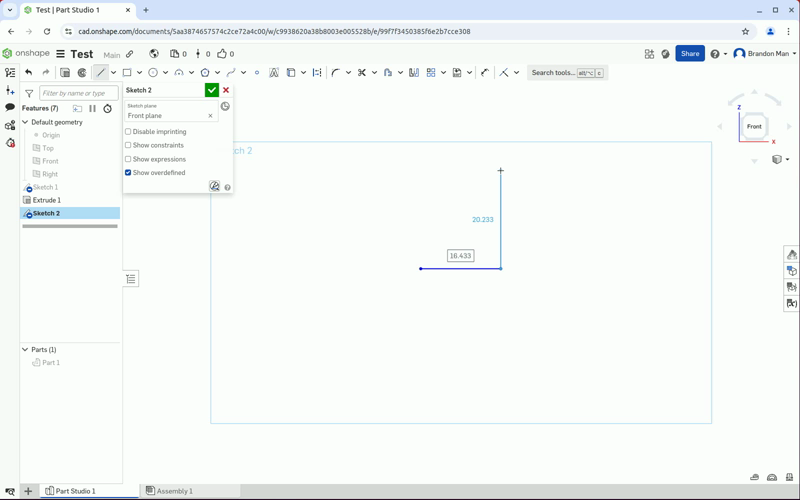
key_down(shift)
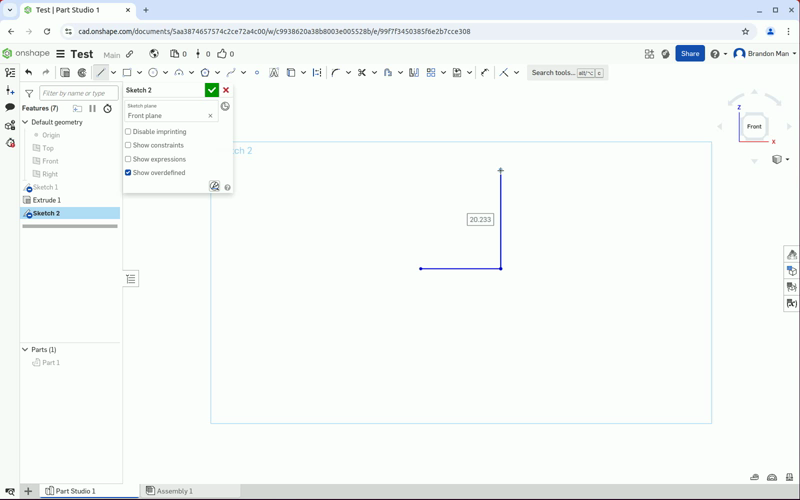
mouse_move(420, 170)
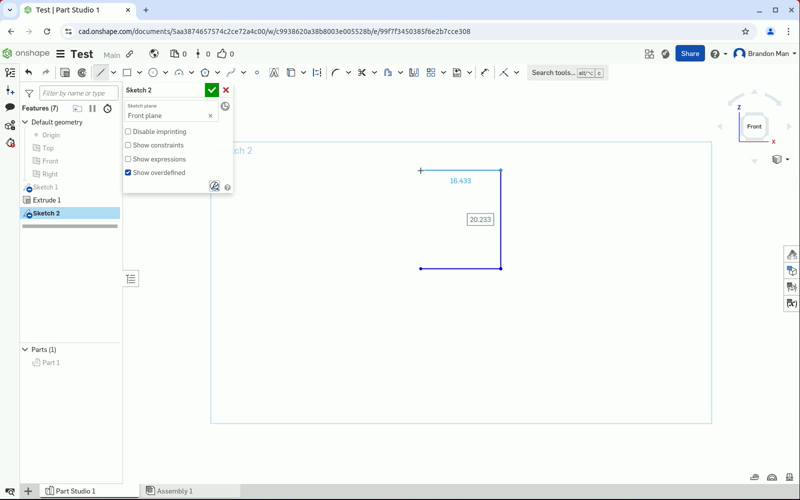
click(420, 170)
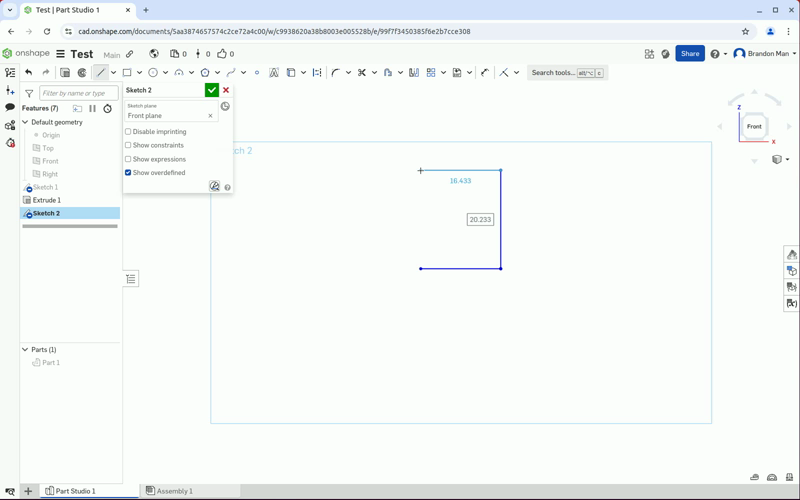
key_up(shift)
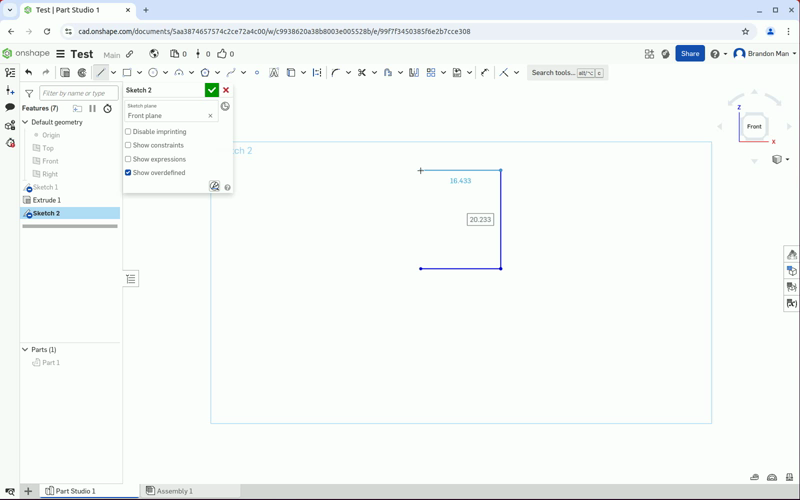
key_down(shift)
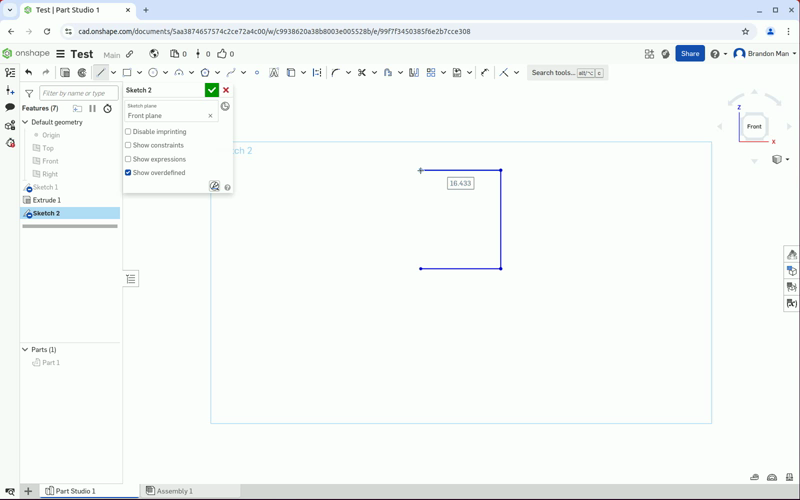
mouse_move(420, 268)
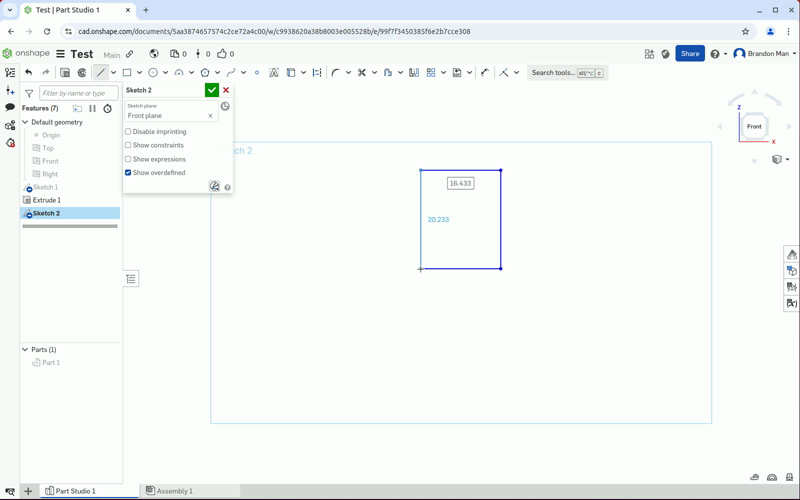
key_up(shift)
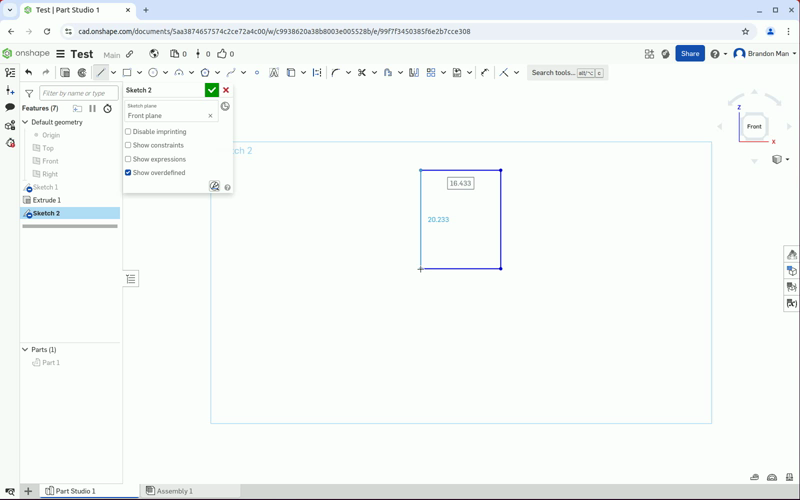
click(420, 268)
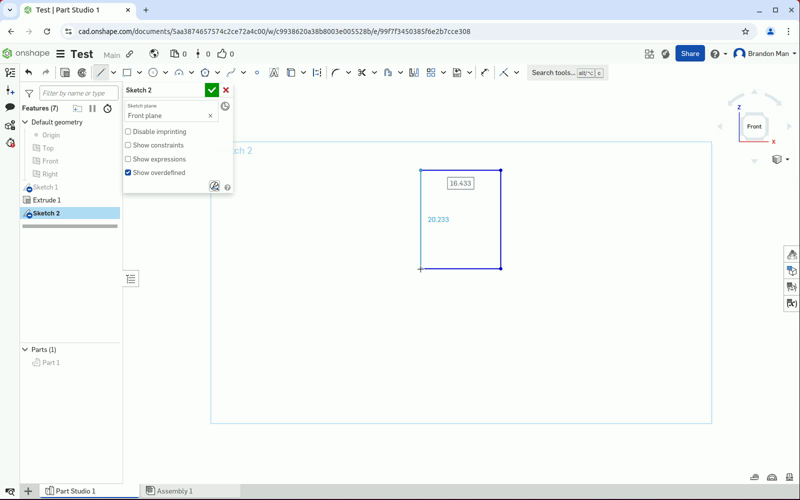
key(esc)
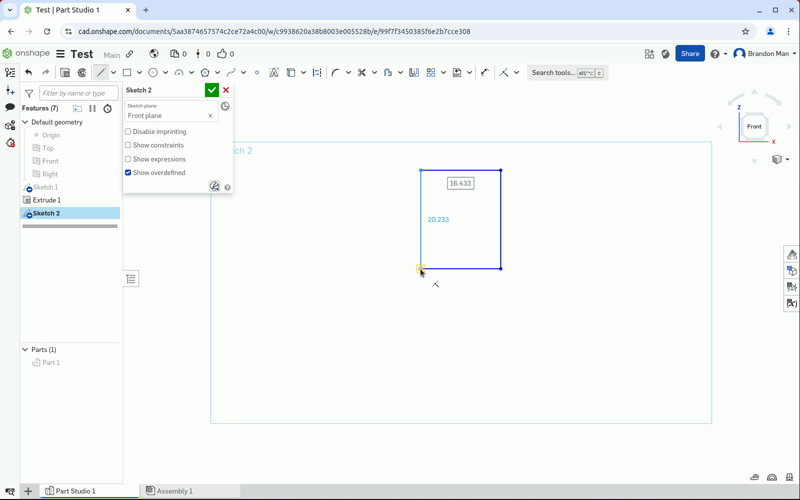
mouse_move(442, 260)
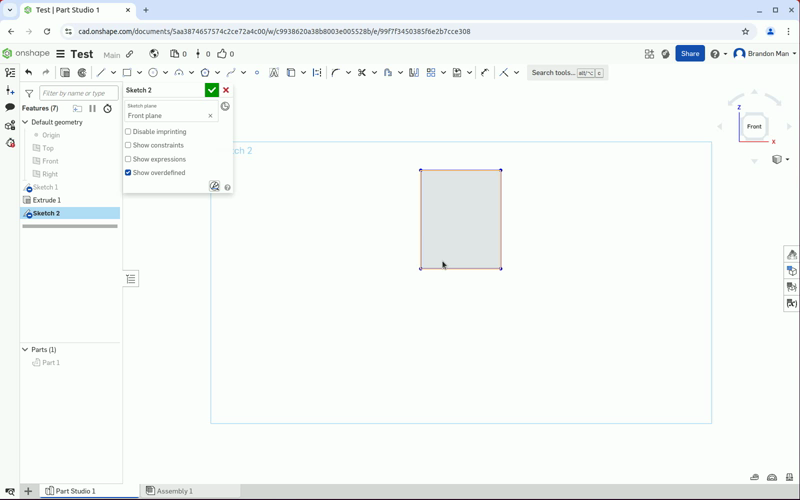
click(442, 260)
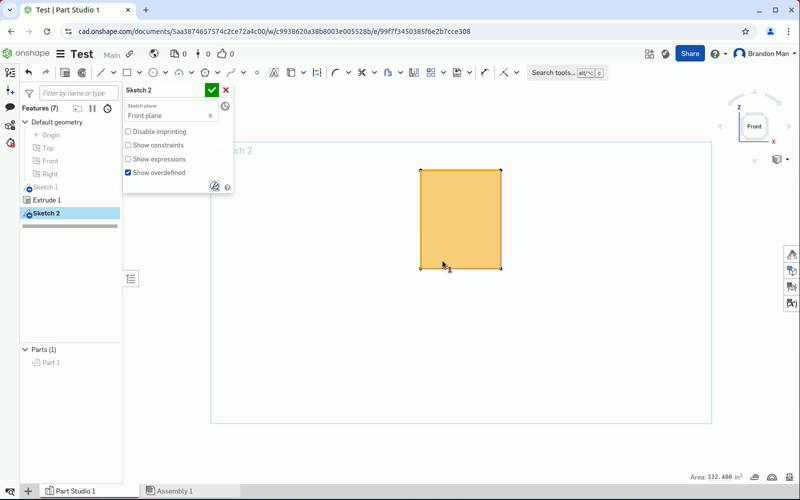
mouse_move(73, 352)
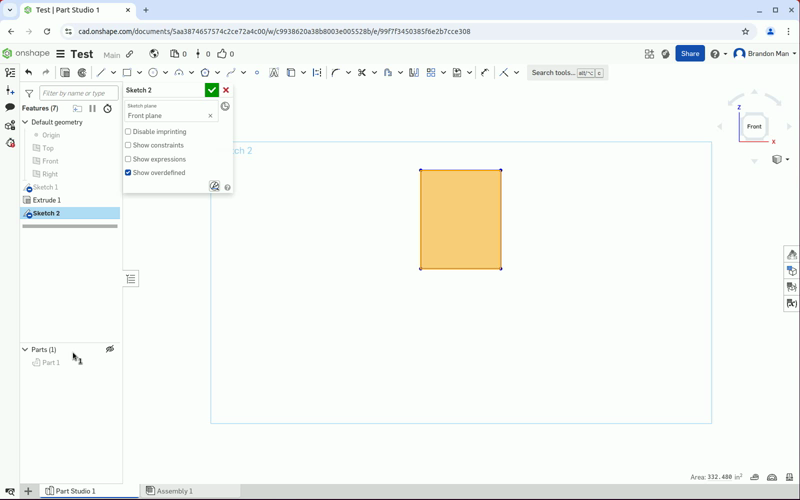
key(shift+y)
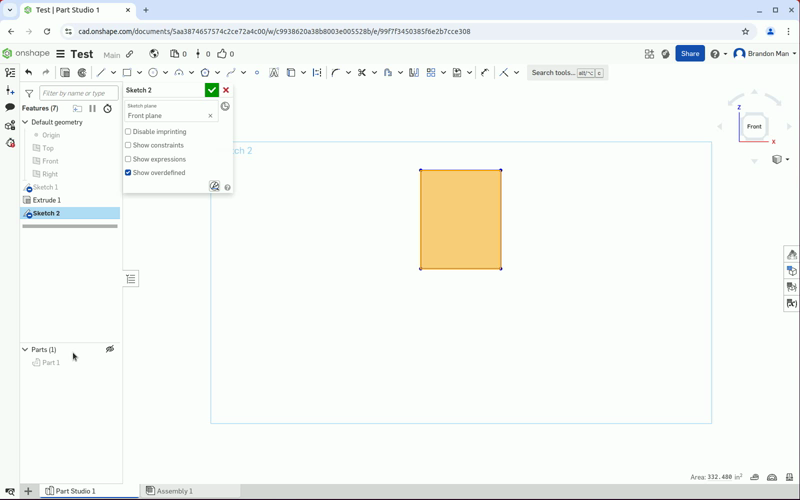
key(shift+e)
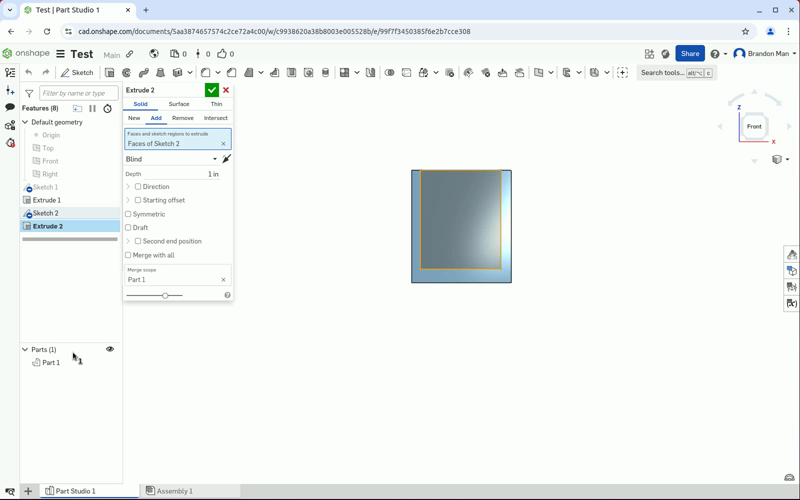
mouse_move(143, 106)
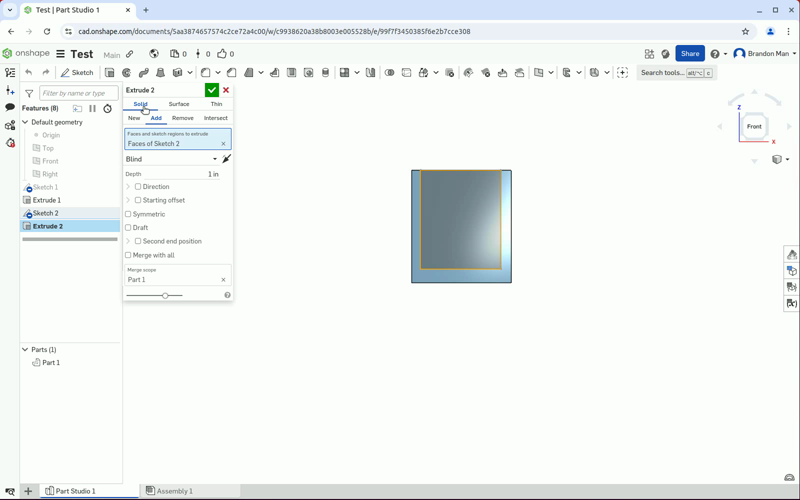
click(143, 106)
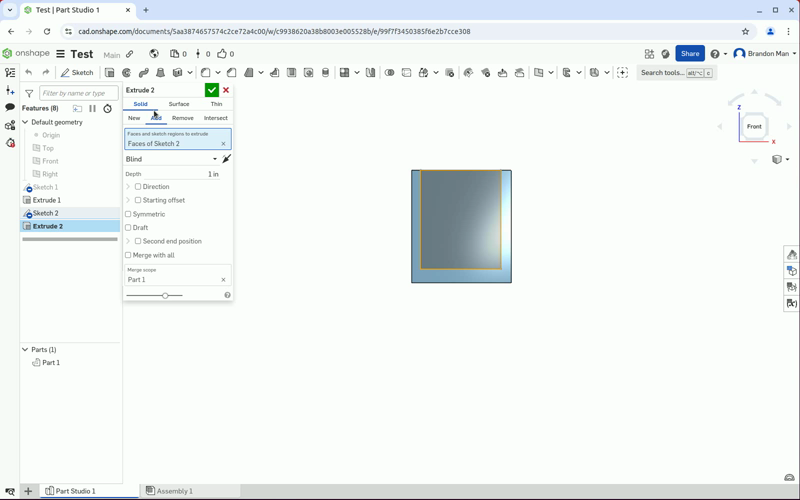
mouse_move(186, 120)
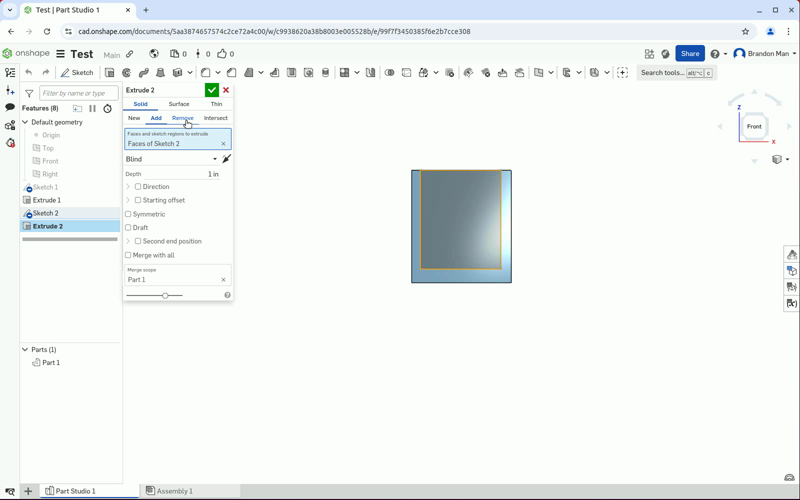
click(186, 120)
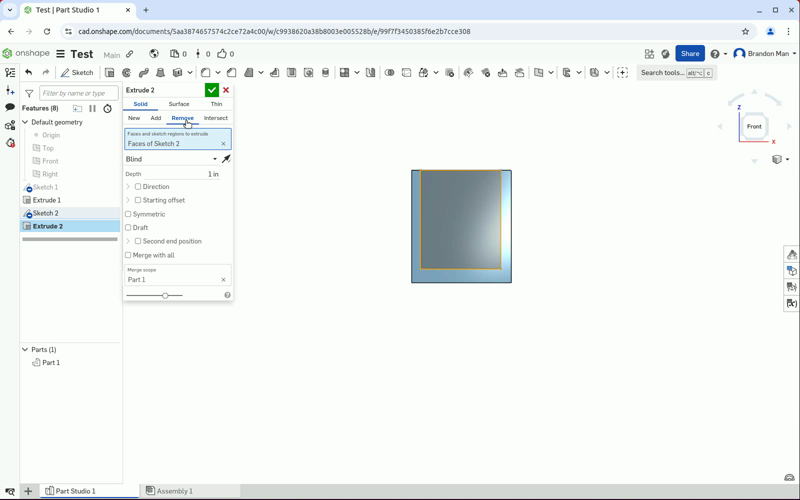
key(tab, 4)
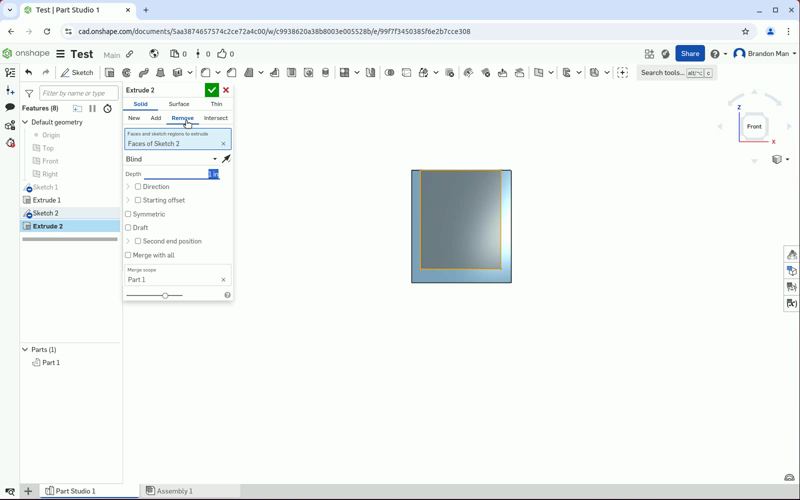
text(5.536)
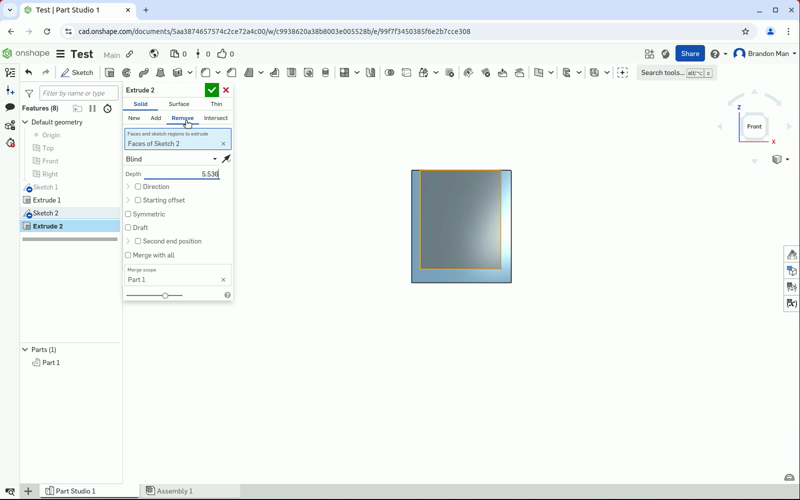
key(tab, 6)
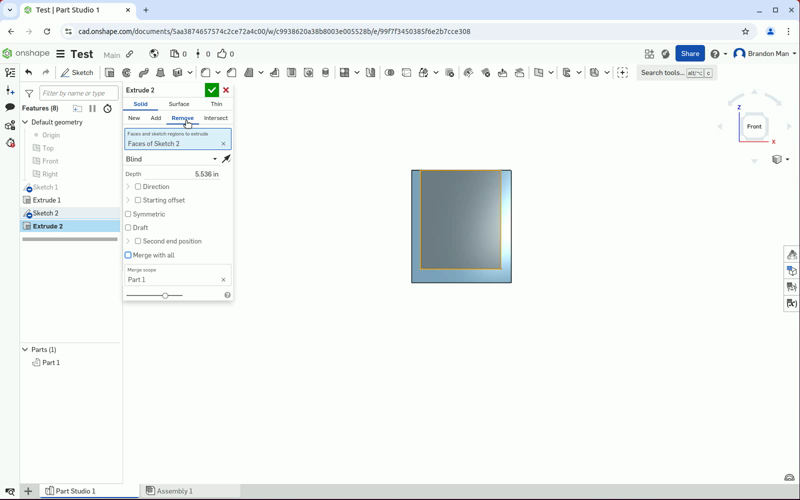
key(space)
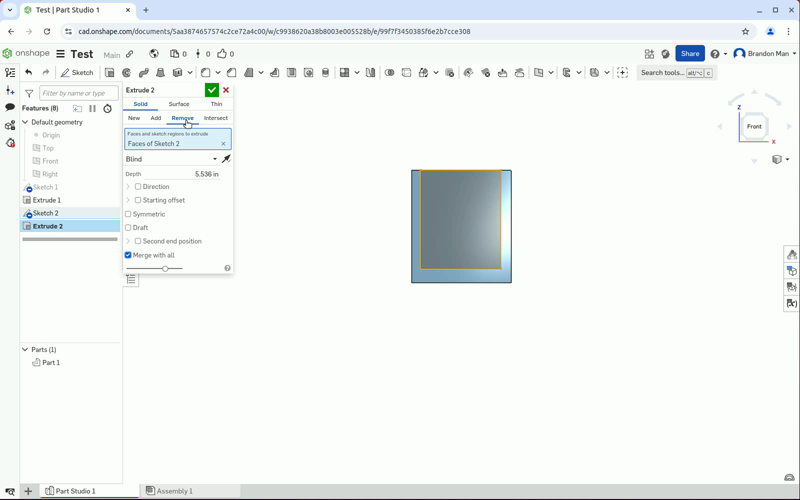
key(enter)
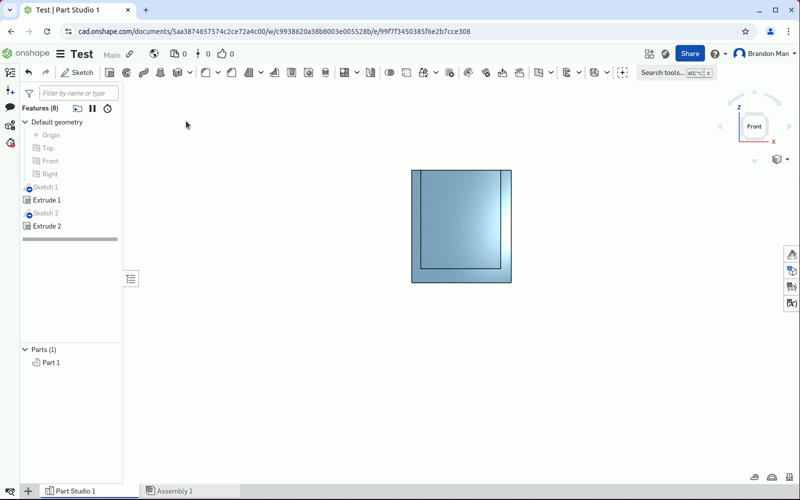
key(shift+h)
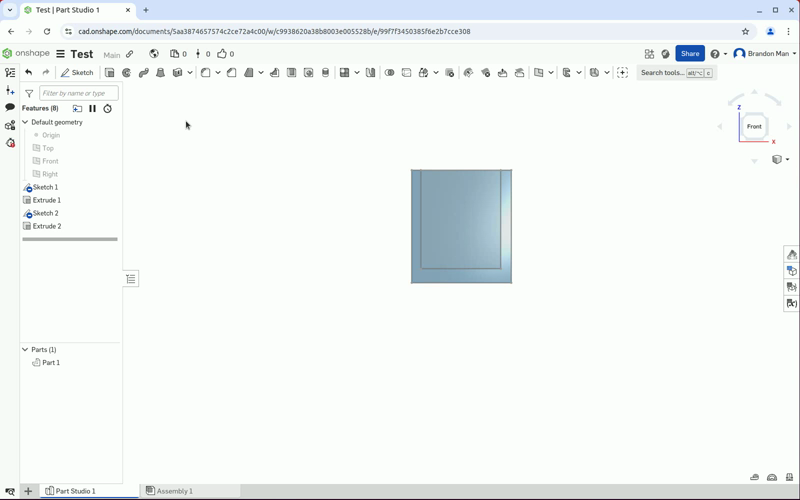
key(shift+h)
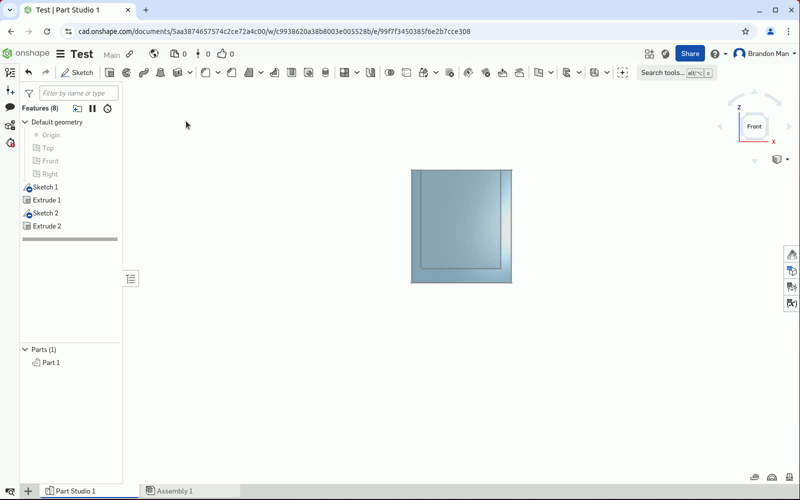
key(shift+7)
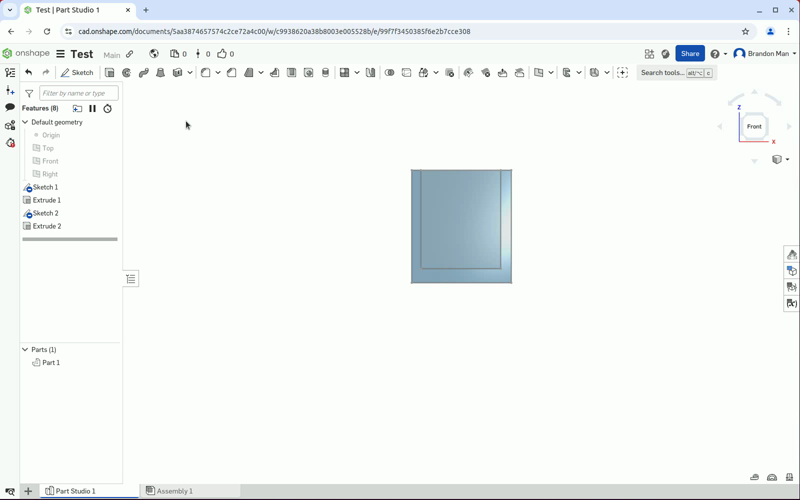
key(left, 2)
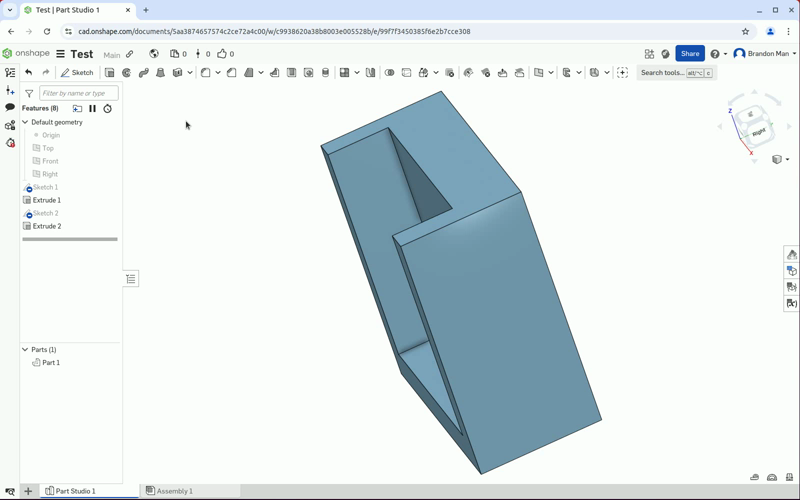
key(down, 2)
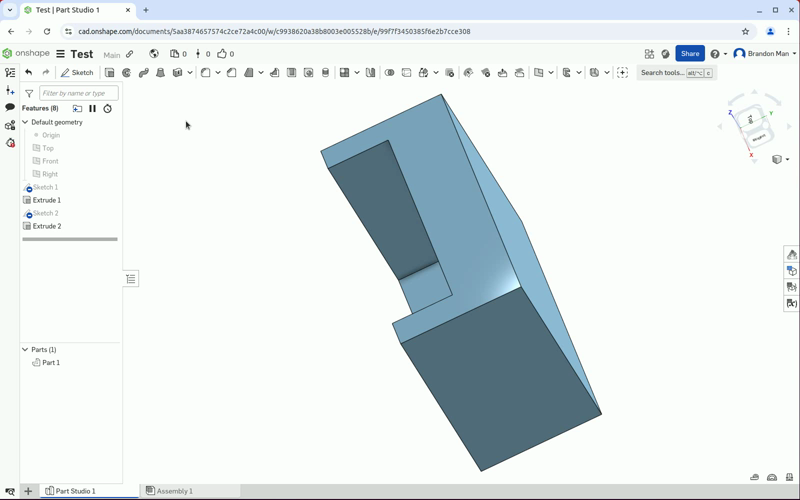
key(up, 2)
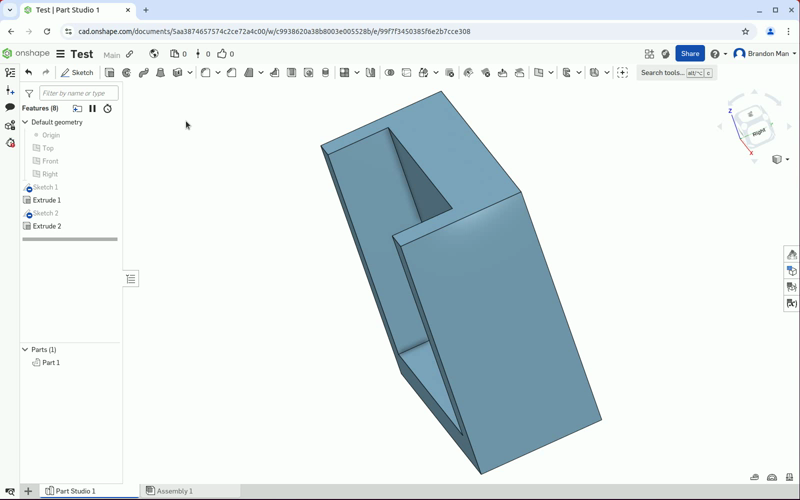
key(right, 2)
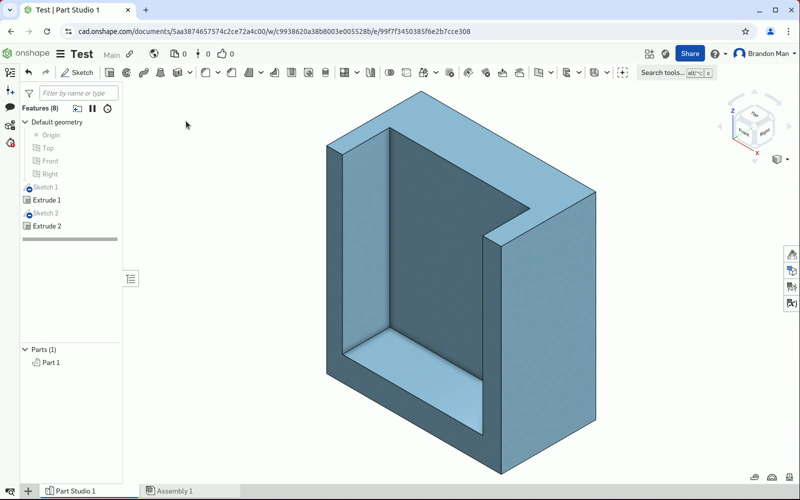
mouse_move(73, 189)
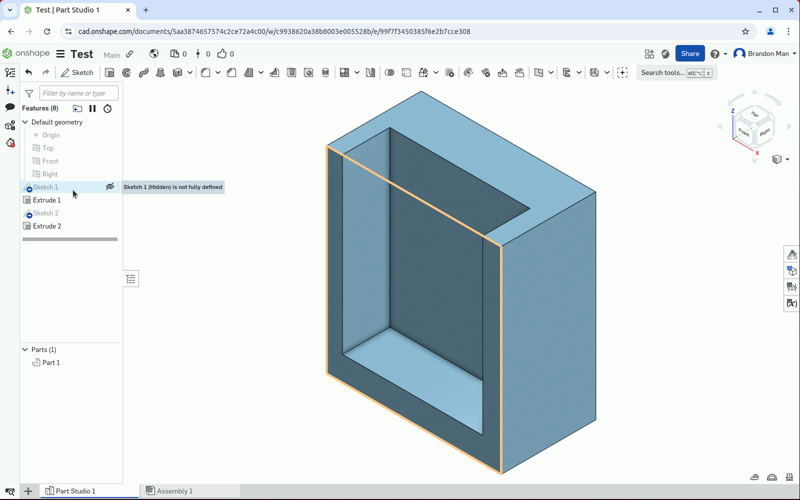
click(73, 189)